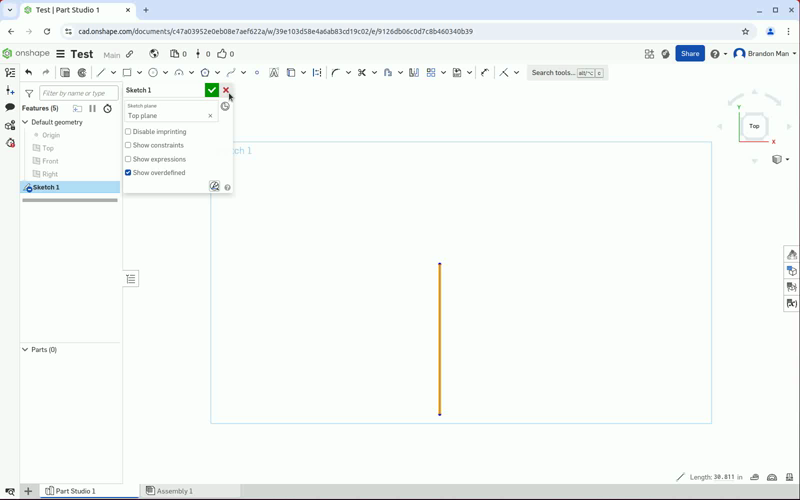
key(shift+h)
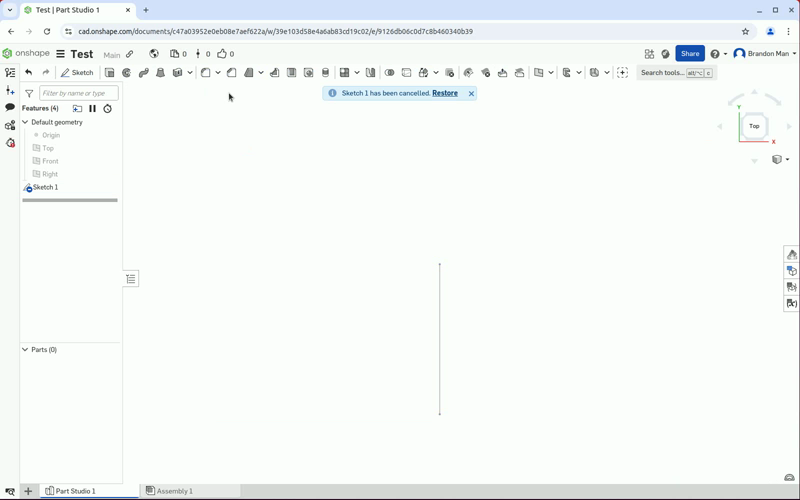
mouse_move(73, 352)
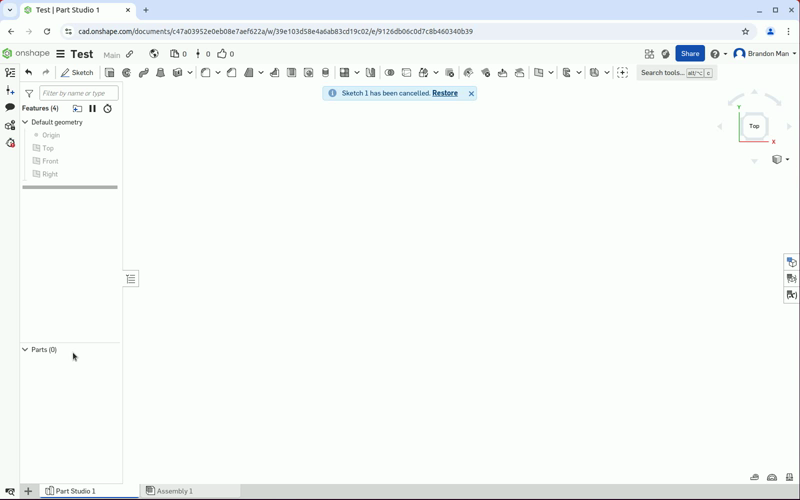
key(y)
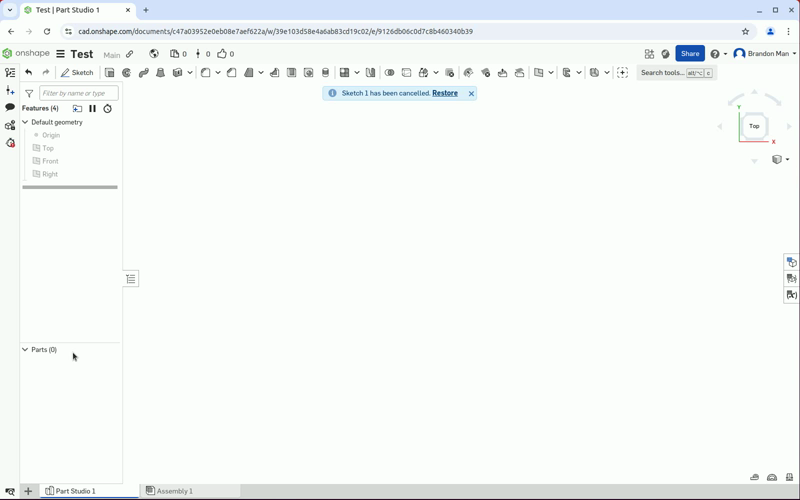
key(shift+p)
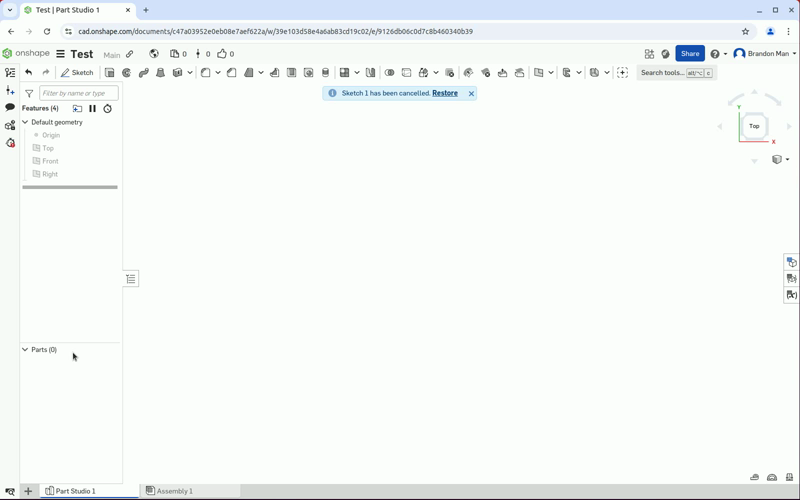
key(space)
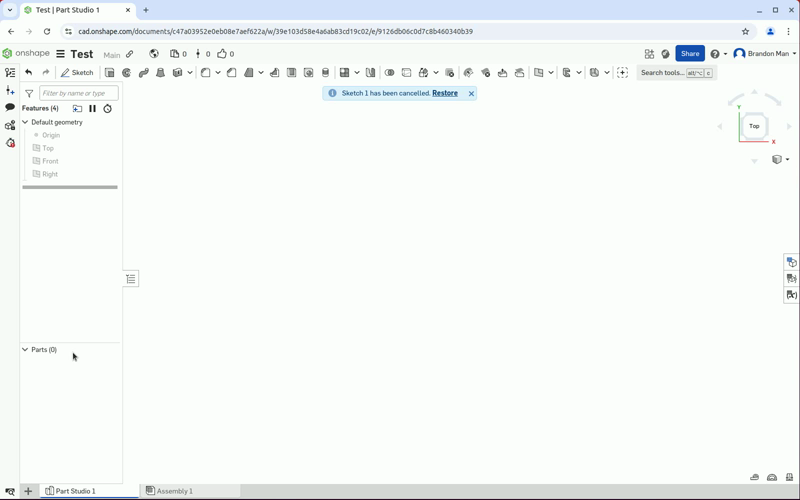
key_down(shift)
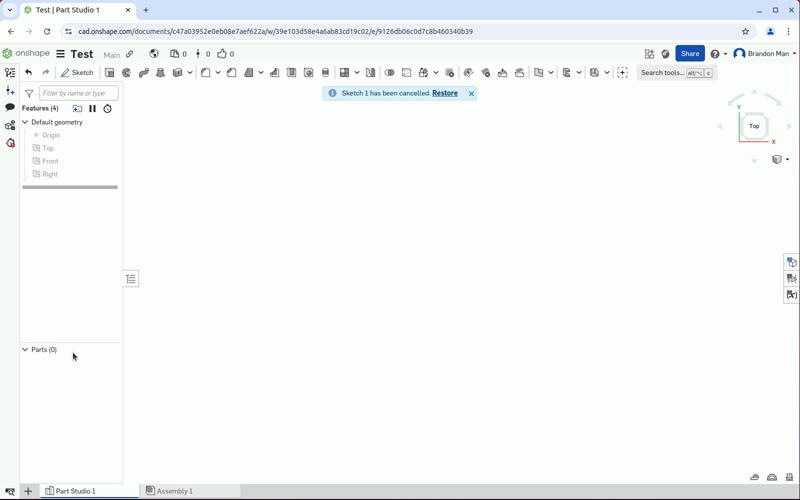
key(up)
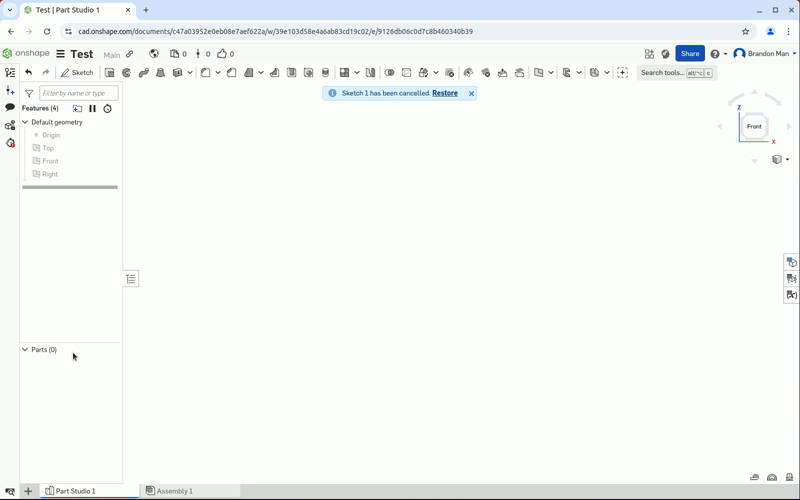
key_up(shift)
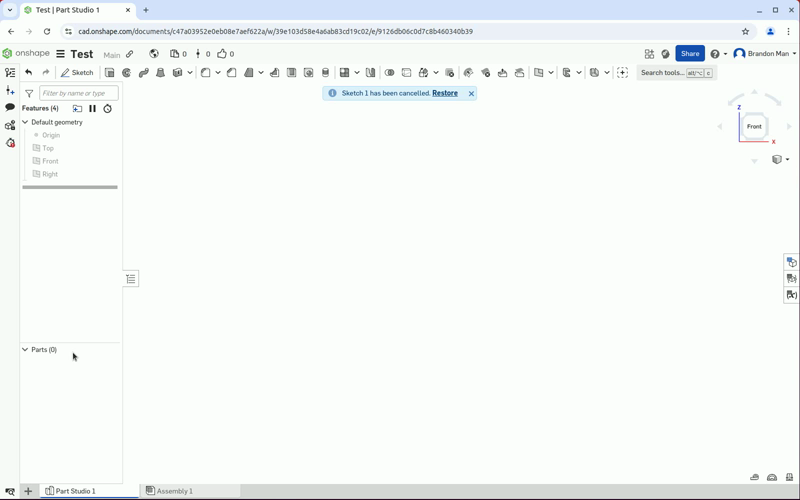
mouse_move(73, 352)
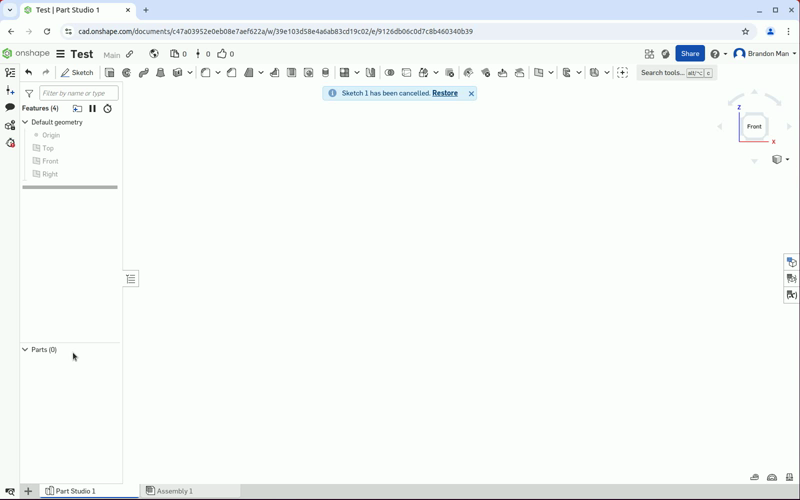
key(shift+y)
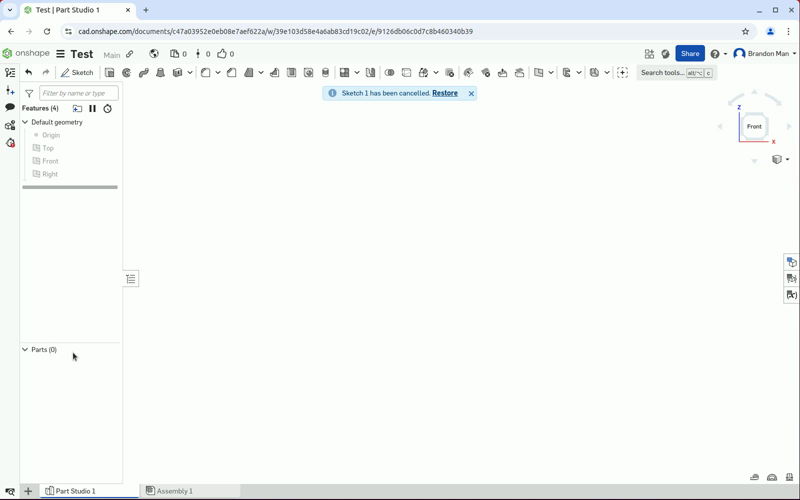
key(shift+s)
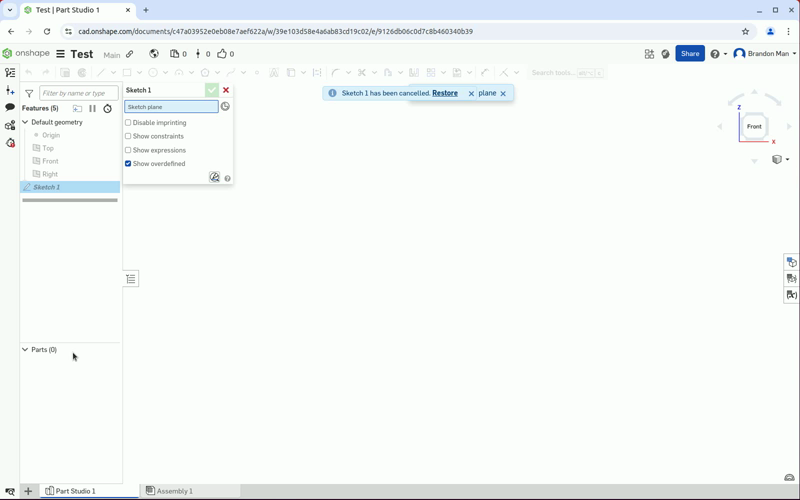
mouse_move(73, 163)
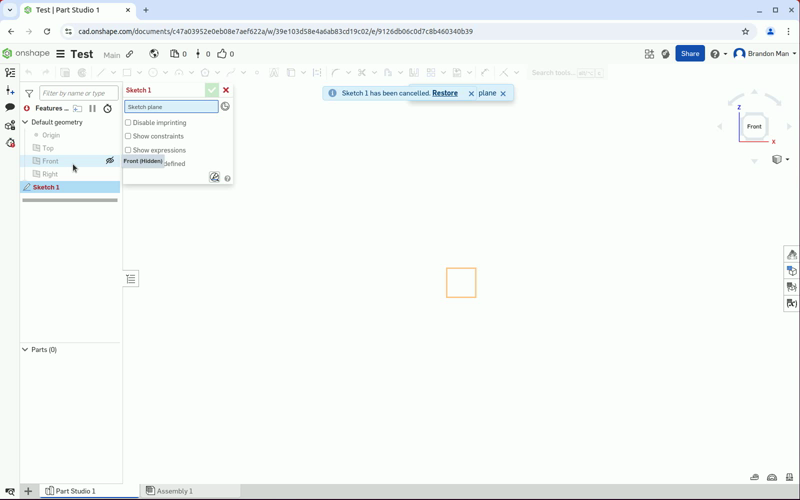
click(73, 163)
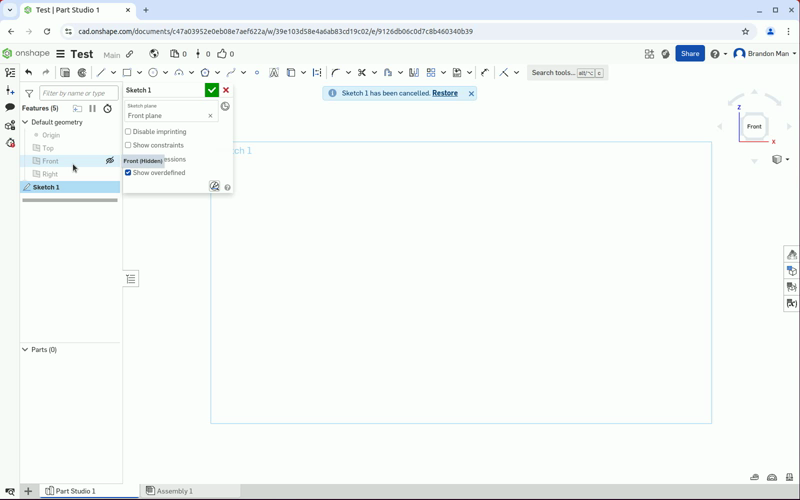
mouse_move(73, 352)
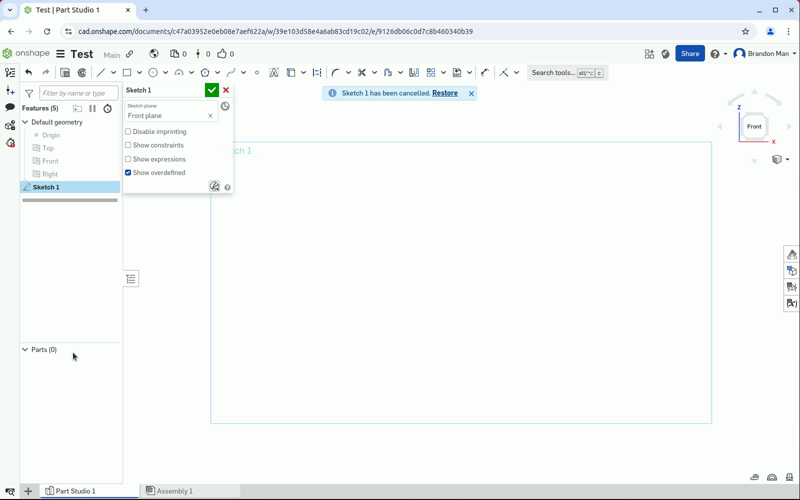
key(y)
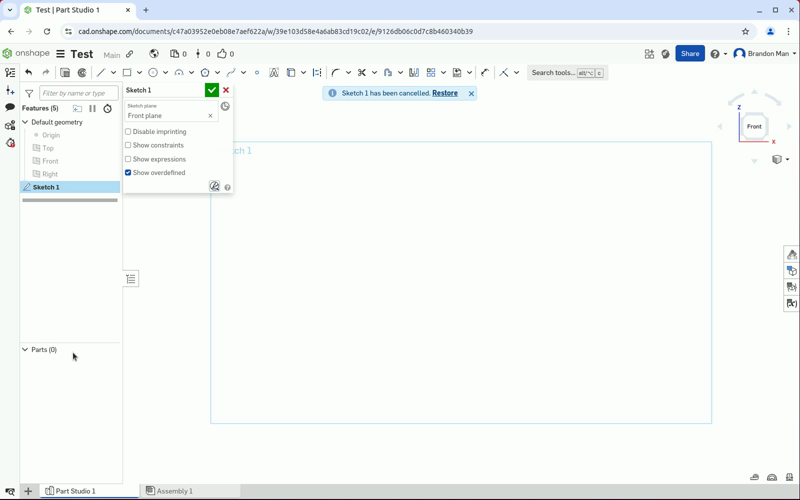
key(l)
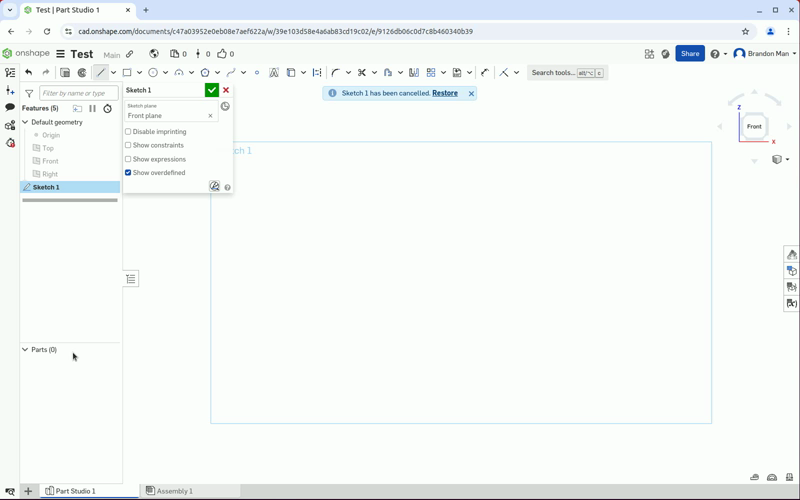
key_down(shift)
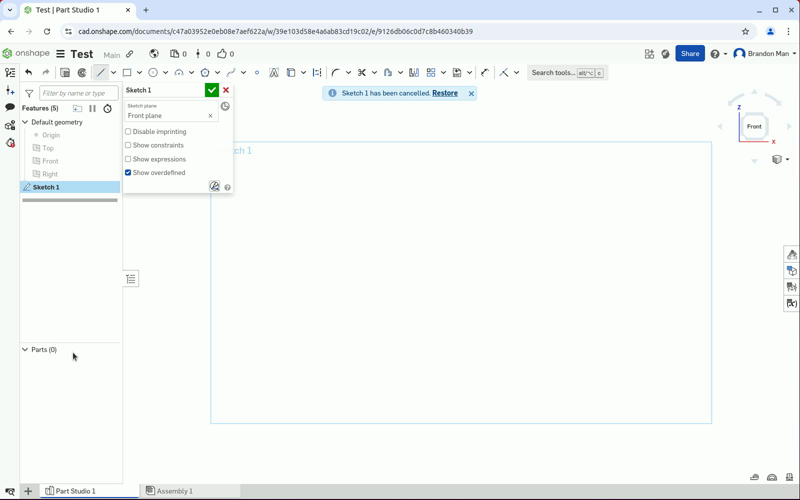
mouse_move(460, 282)
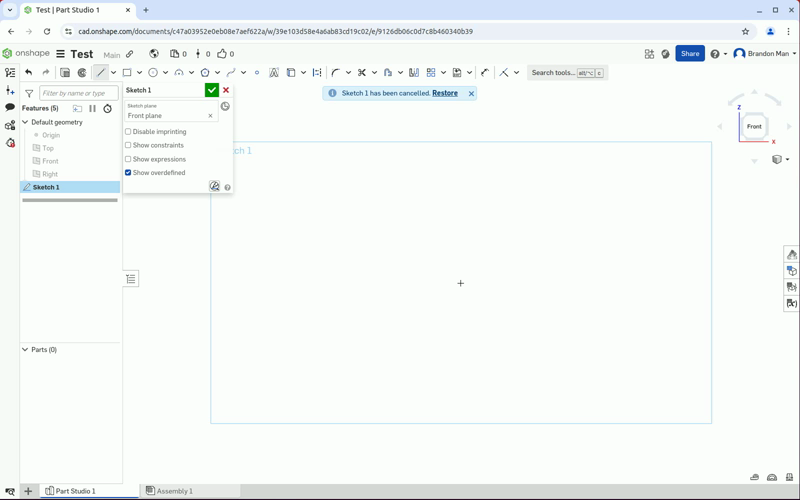
click(460, 282)
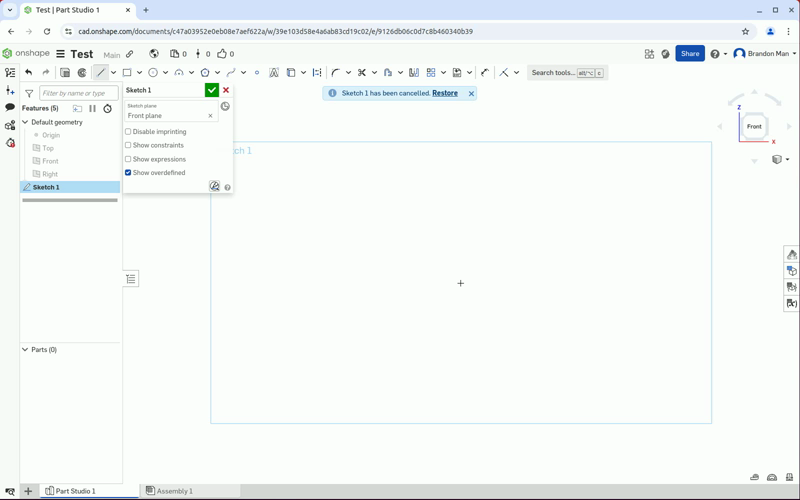
key_up(shift)
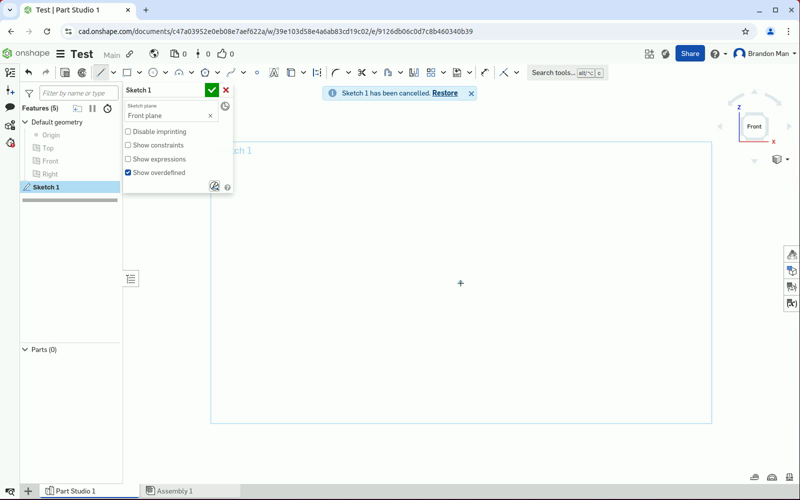
key_down(shift)
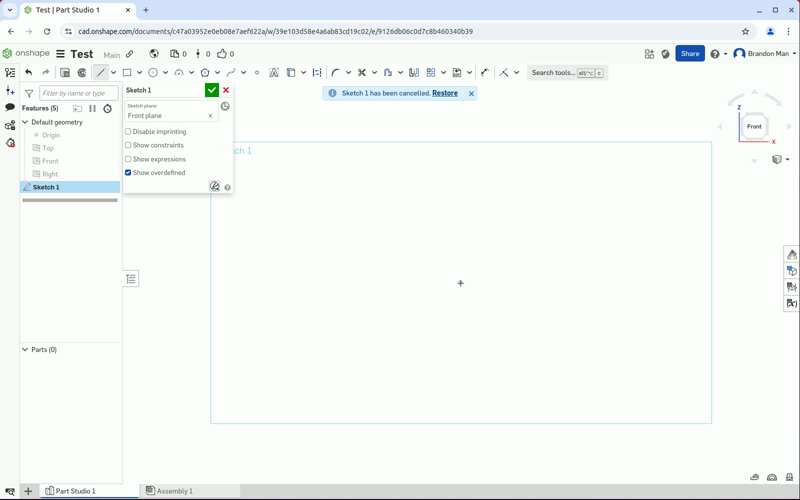
mouse_move(545, 282)
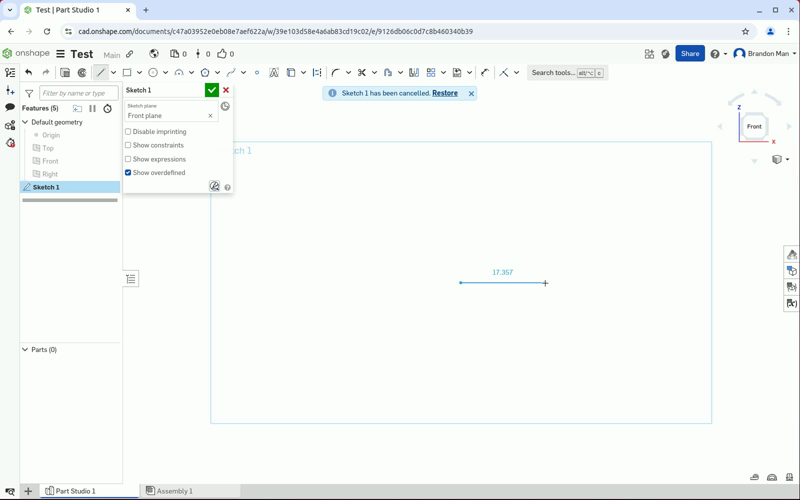
click(545, 282)
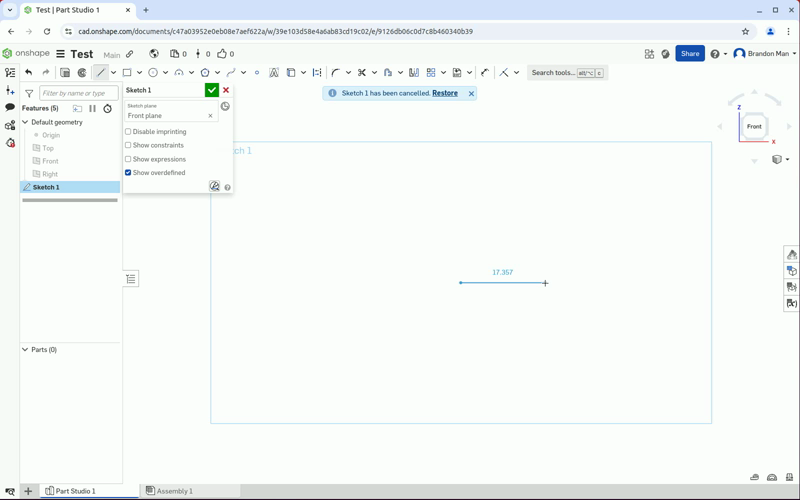
key_up(shift)
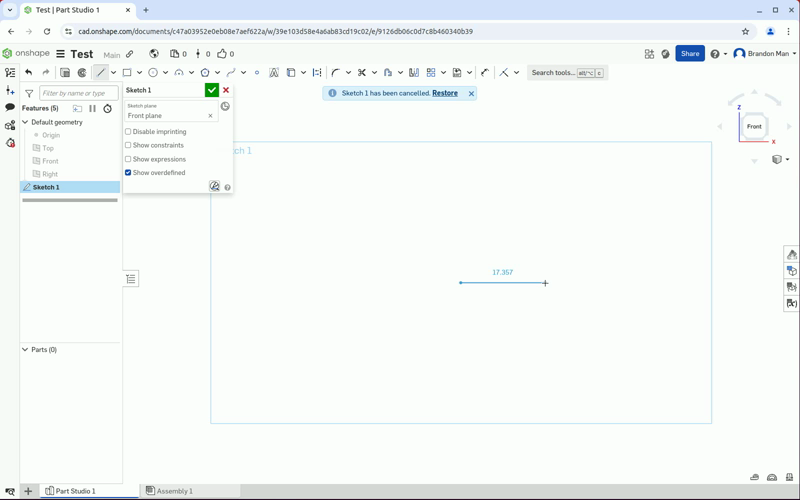
key_down(shift)
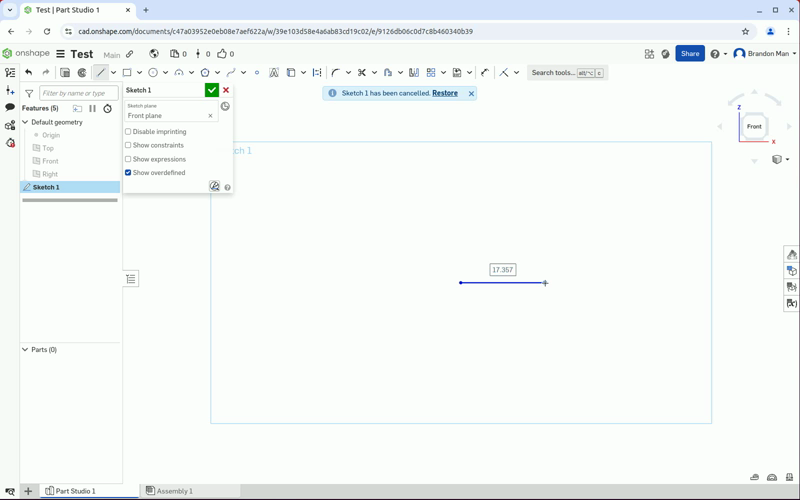
mouse_move(575, 282)
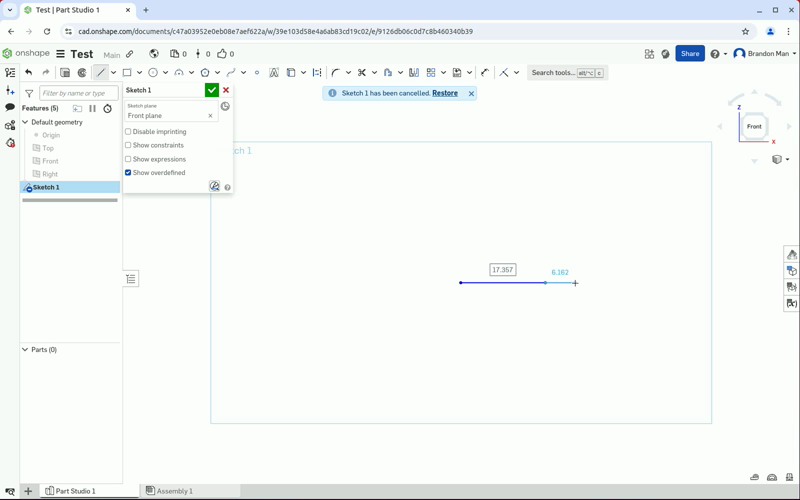
mouse_move(545, 268)
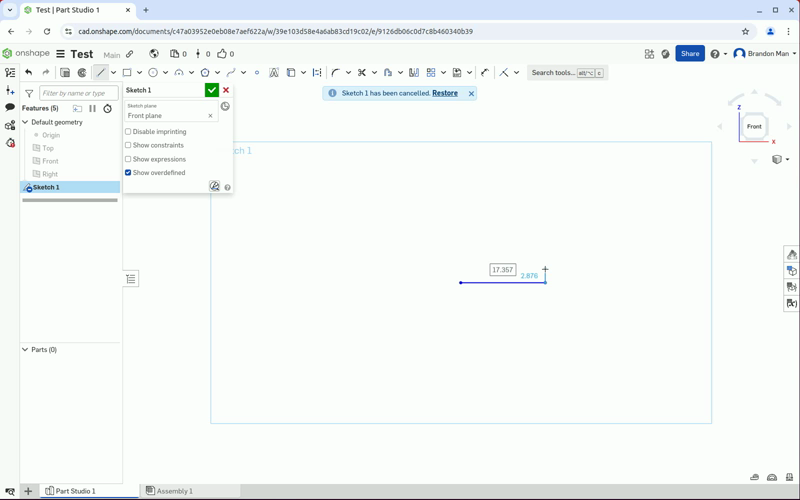
click(545, 268)
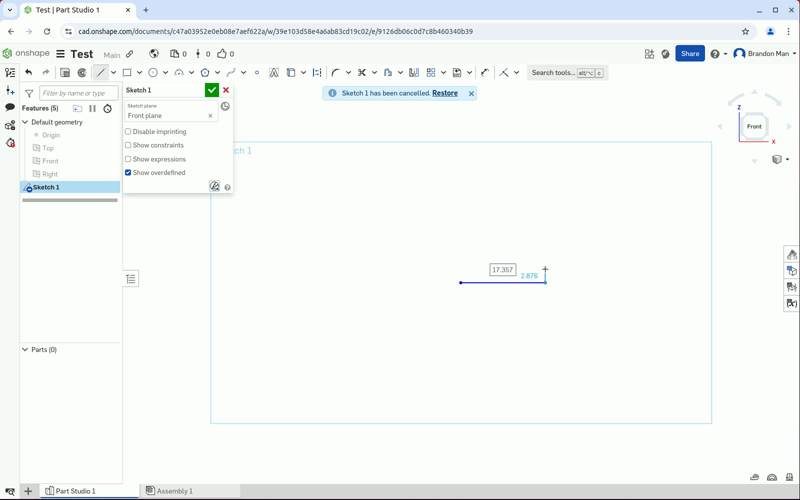
key_up(shift)
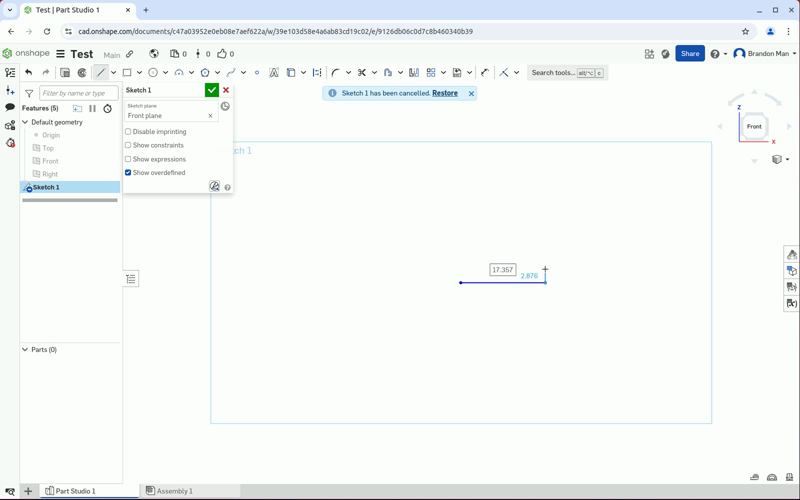
key_down(shift)
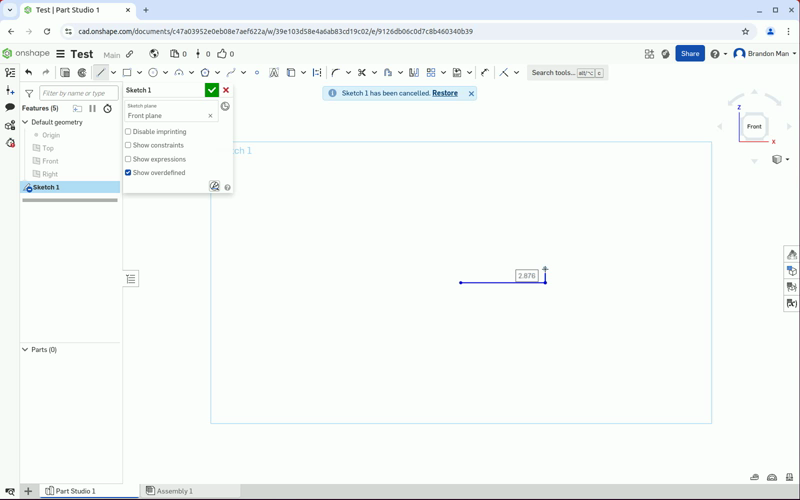
mouse_move(460, 268)
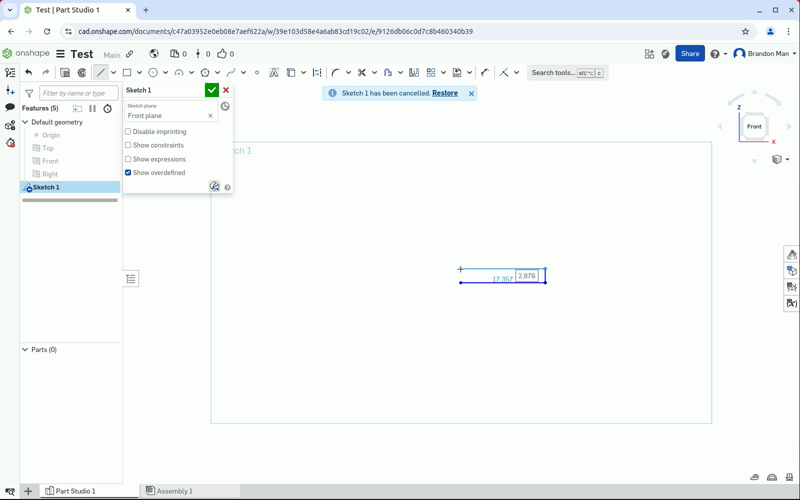
click(460, 268)
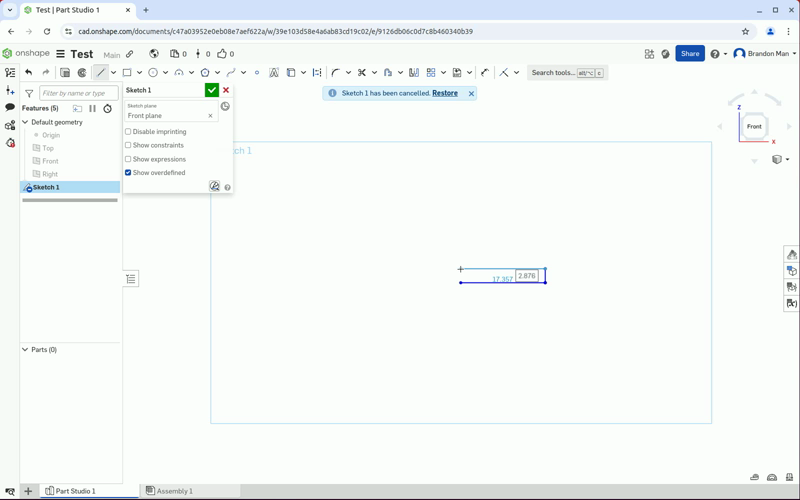
key_up(shift)
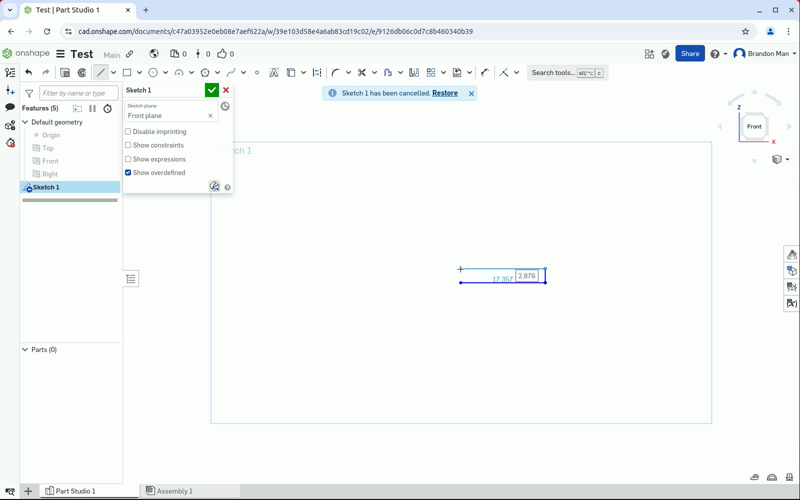
mouse_move(490, 268)
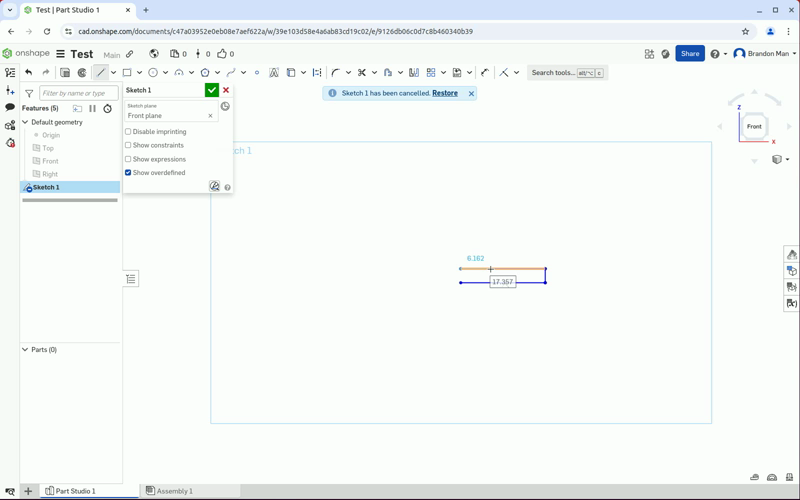
key_down(shift)
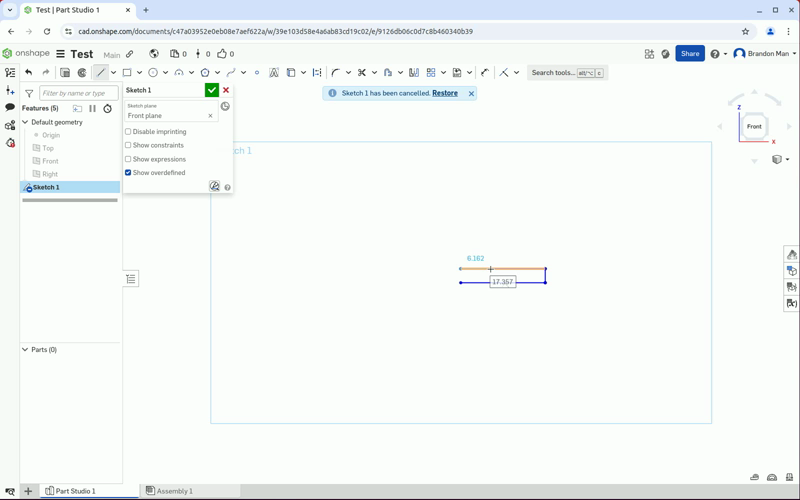
mouse_move(460, 282)
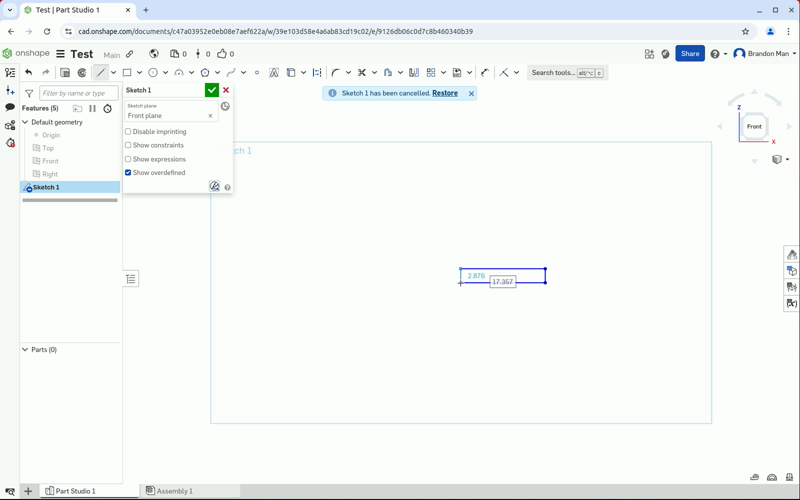
key_up(shift)
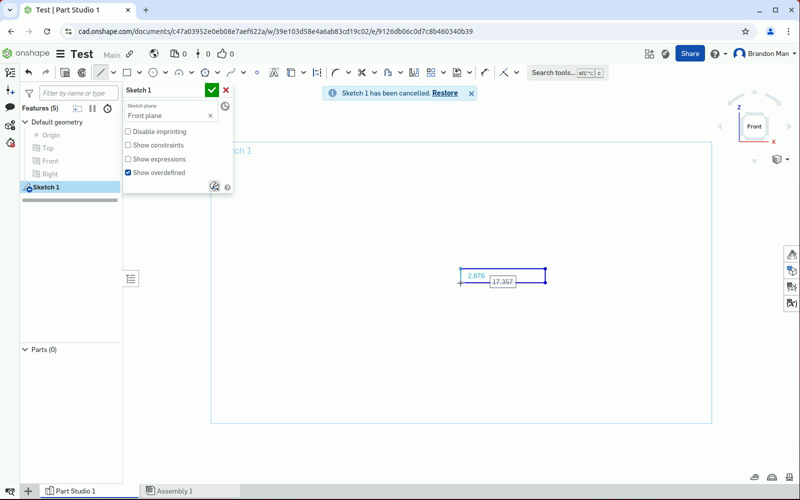
click(460, 282)
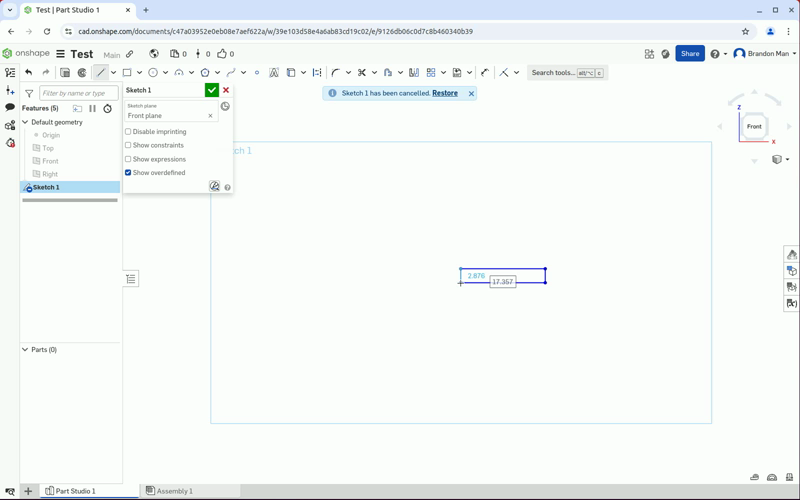
key(esc)
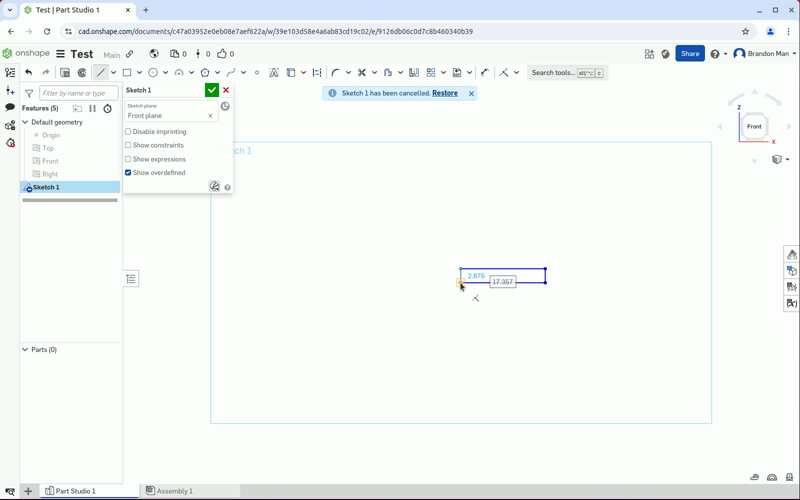
mouse_move(536, 276)
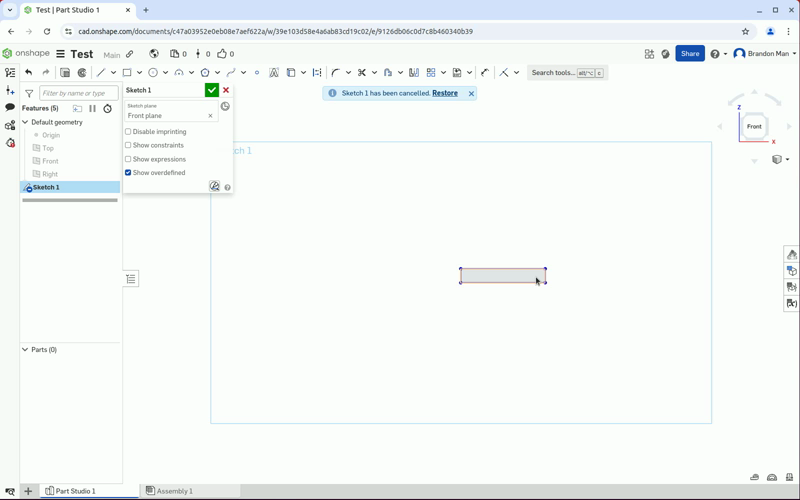
scroll(6)
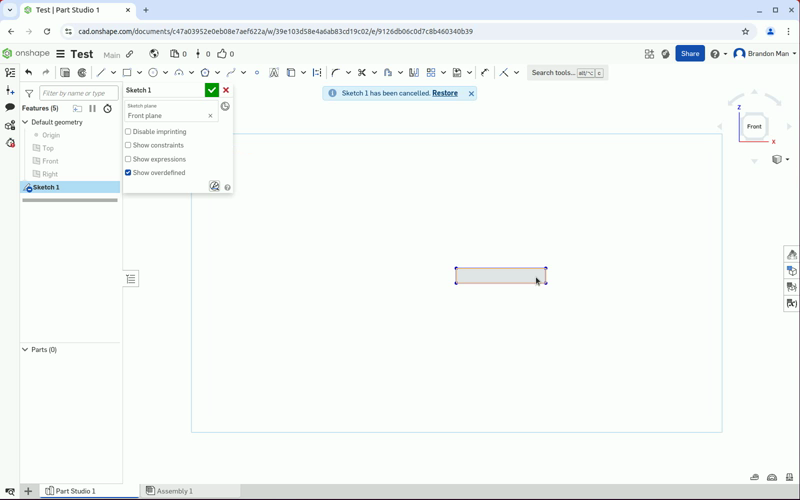
scroll(6)
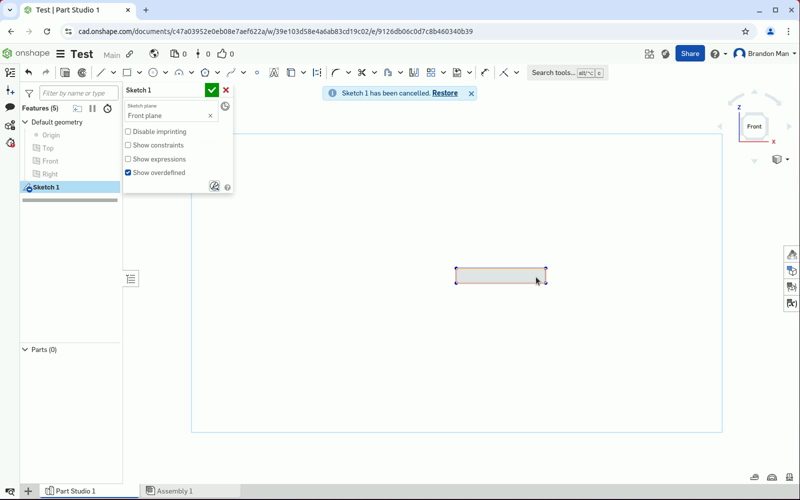
scroll(6)
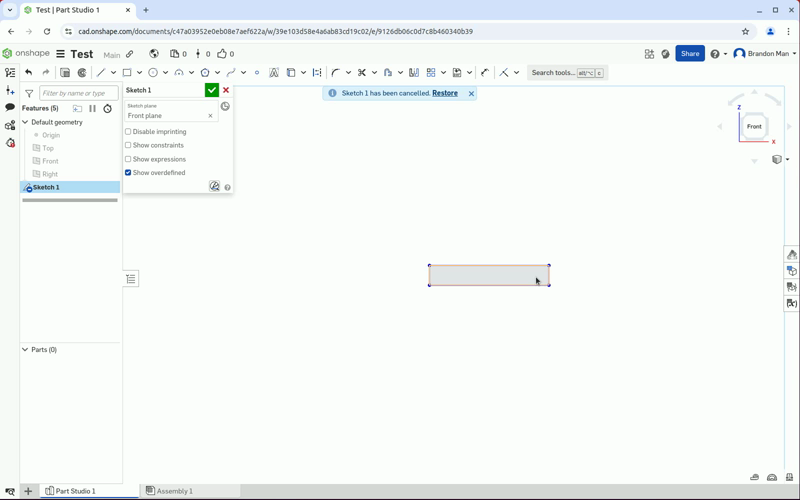
scroll(6)
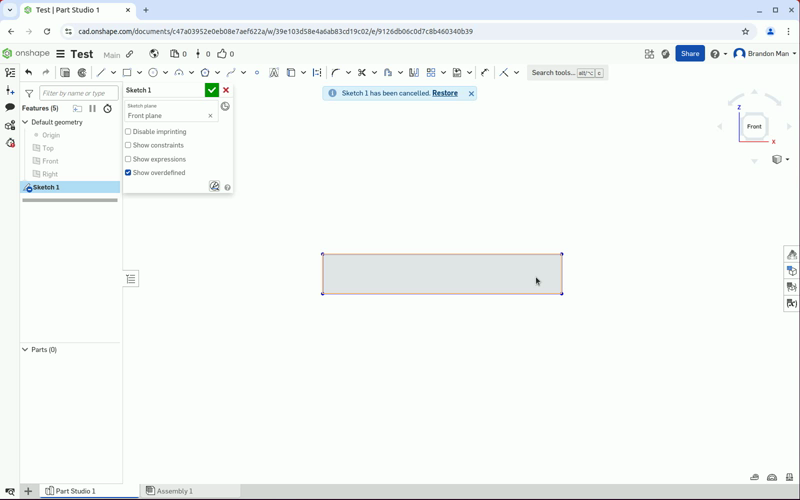
scroll(6)
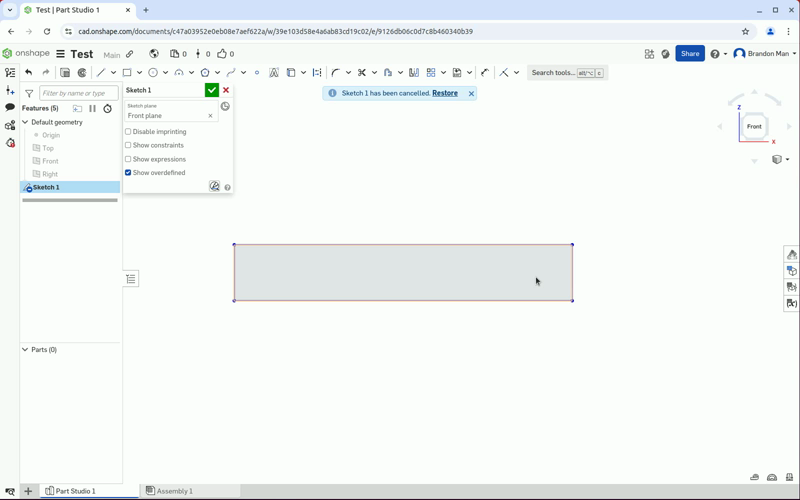
scroll(6)
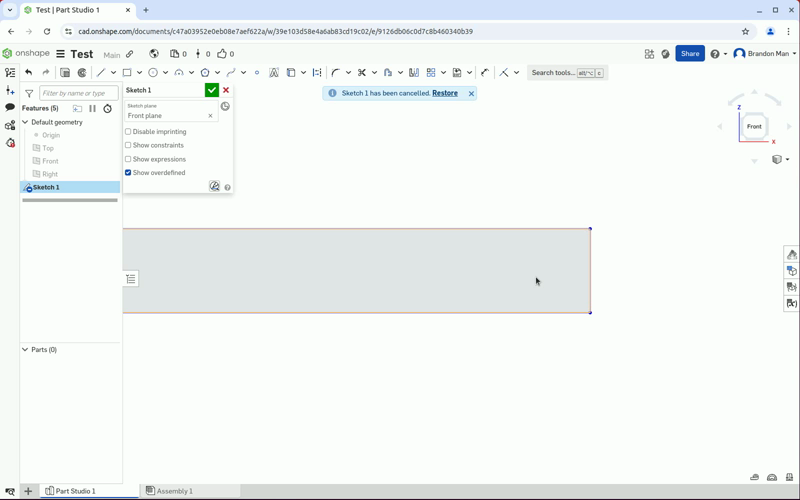
scroll(6)
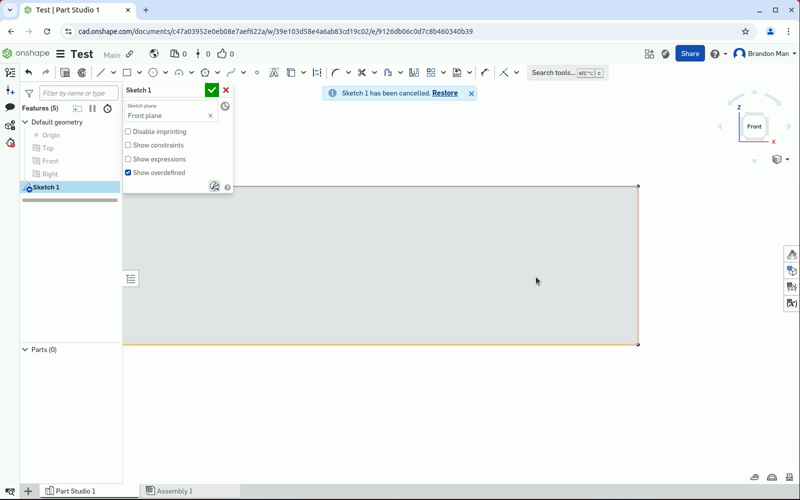
click(536, 276)
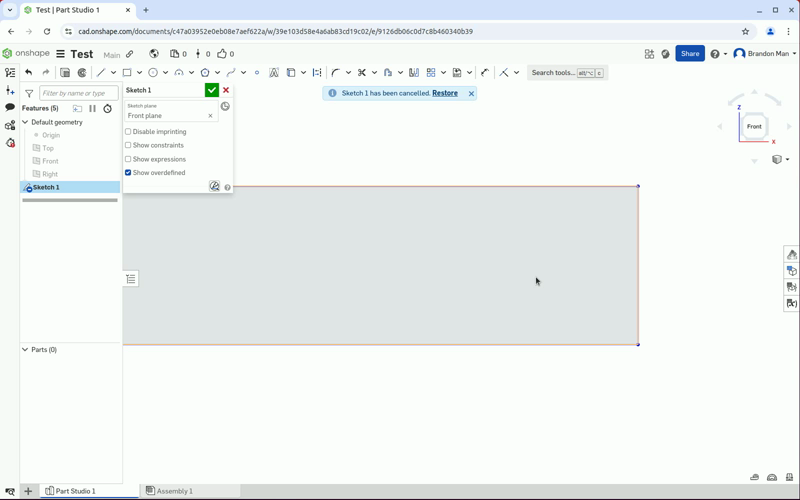
scroll(-6)
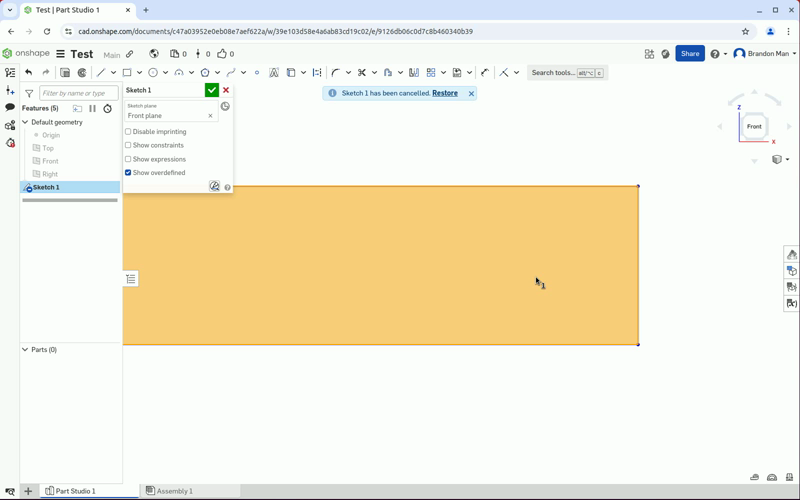
scroll(-6)
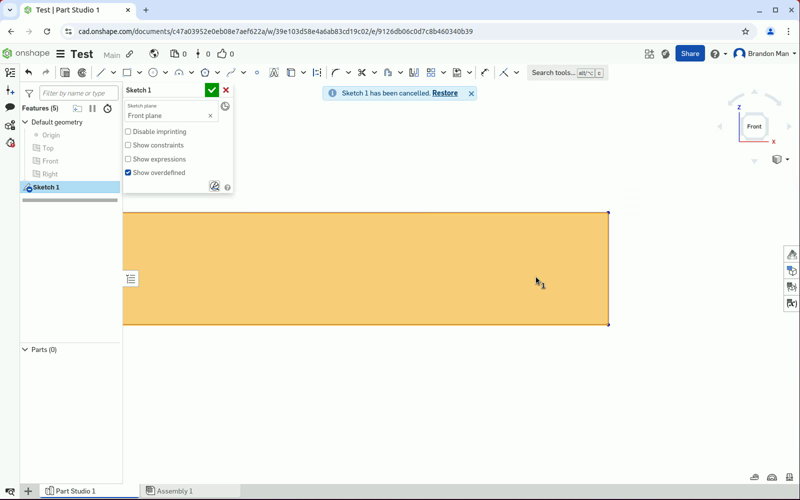
scroll(-6)
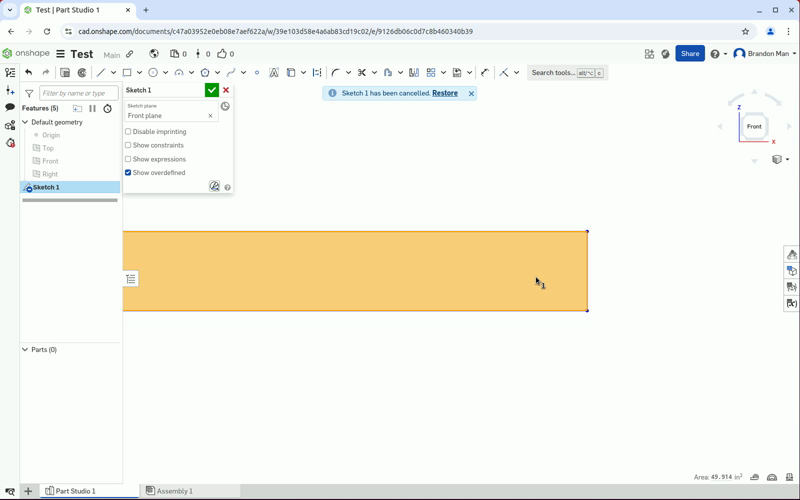
scroll(-6)
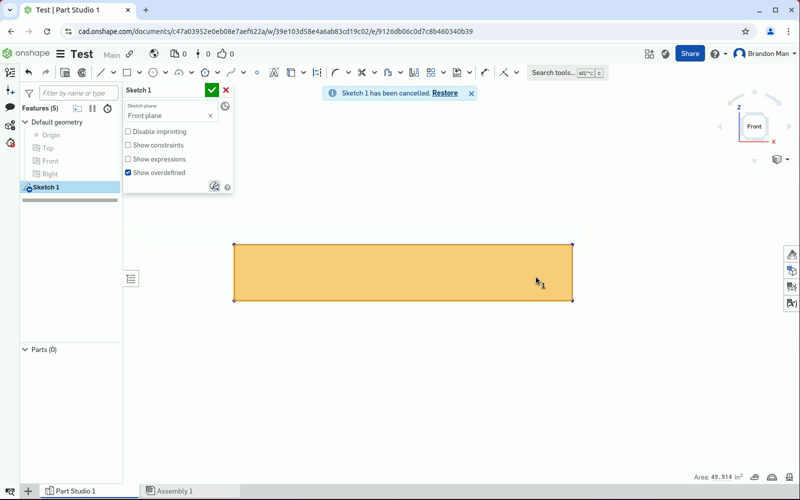
scroll(-6)
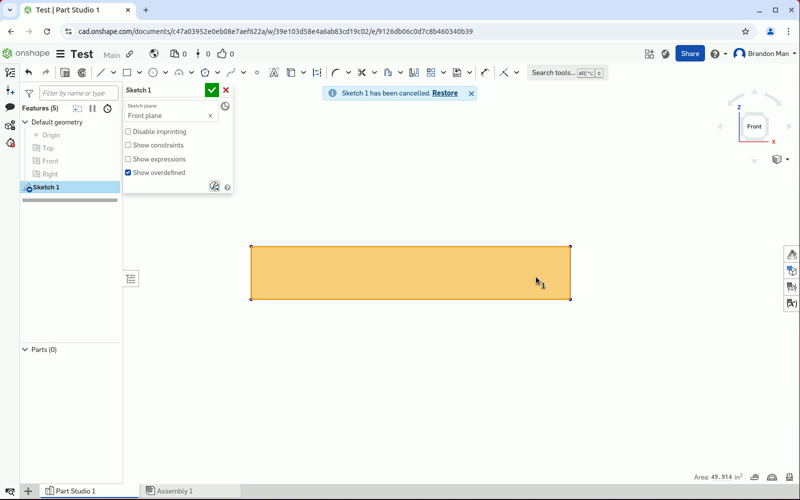
scroll(-6)
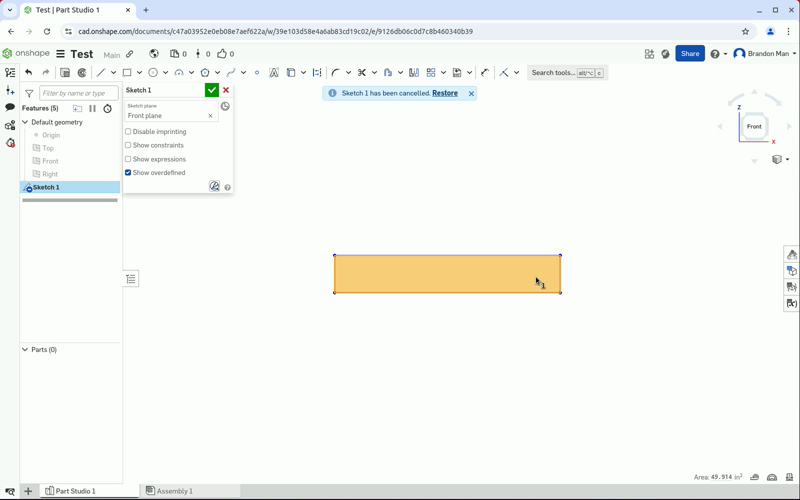
scroll(-6)
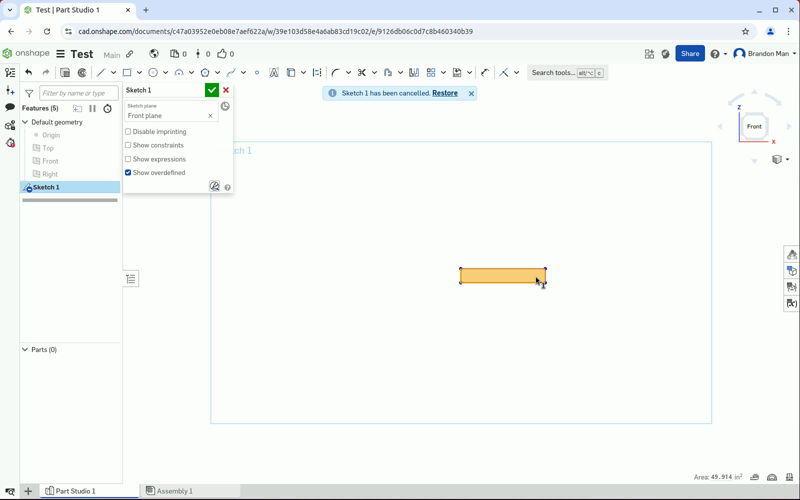
mouse_move(73, 352)
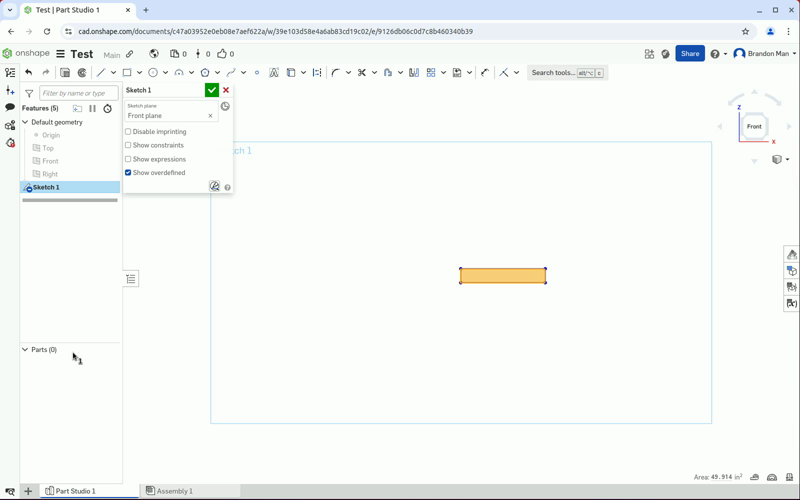
key(shift+y)
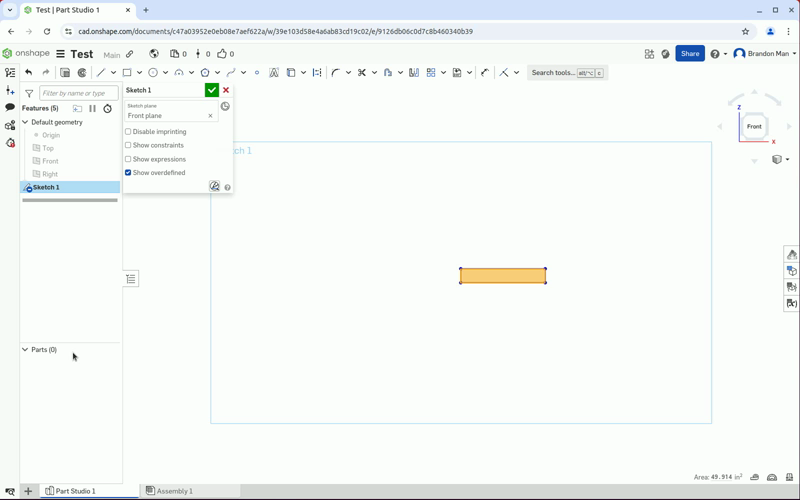
key(shift+e)
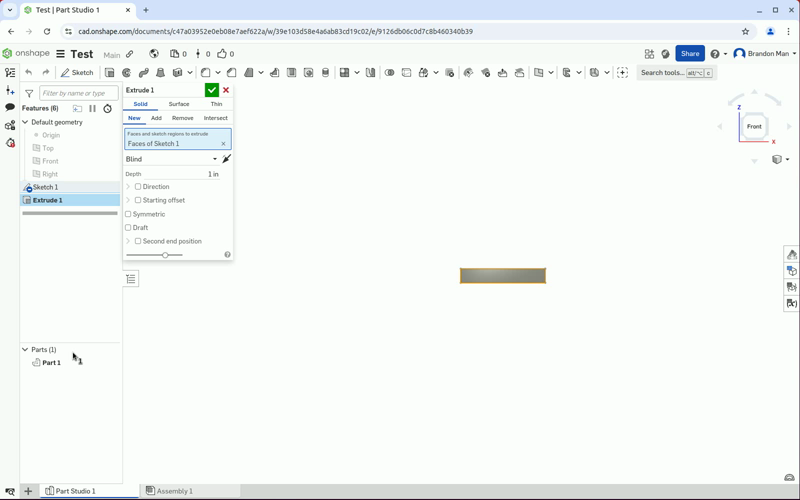
mouse_move(143, 106)
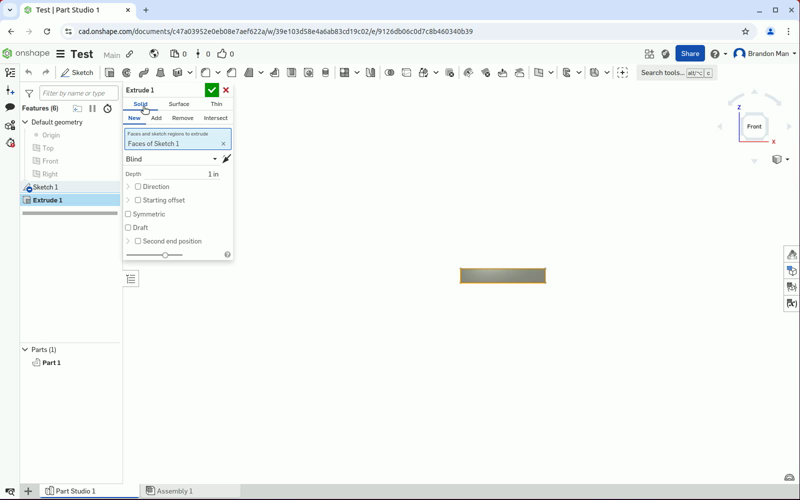
click(143, 106)
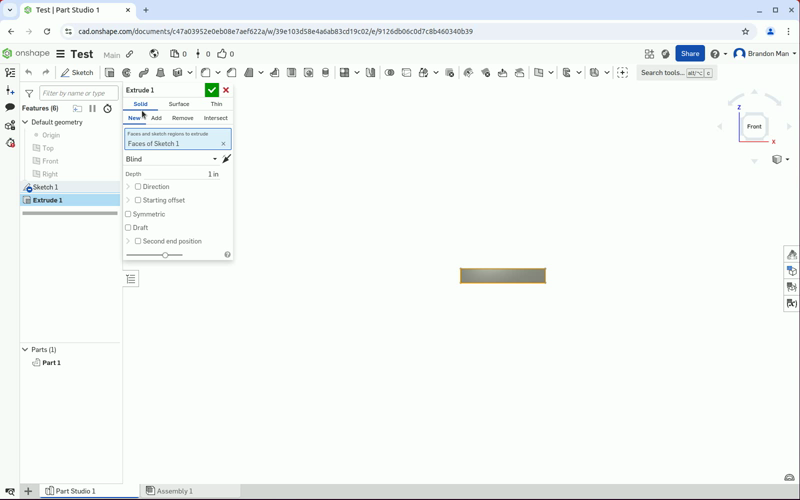
mouse_move(137, 120)
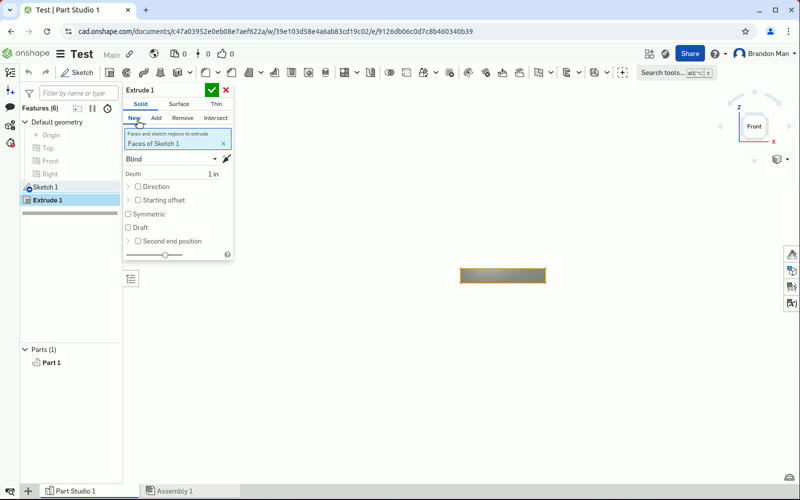
click(137, 120)
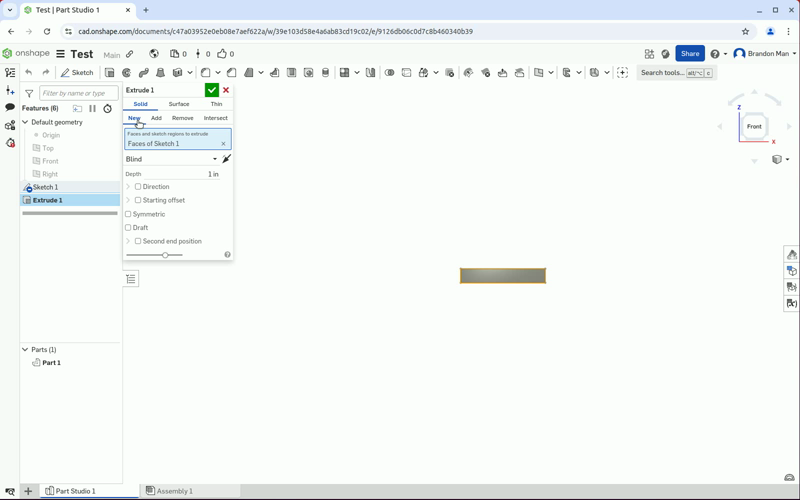
key(tab, 4)
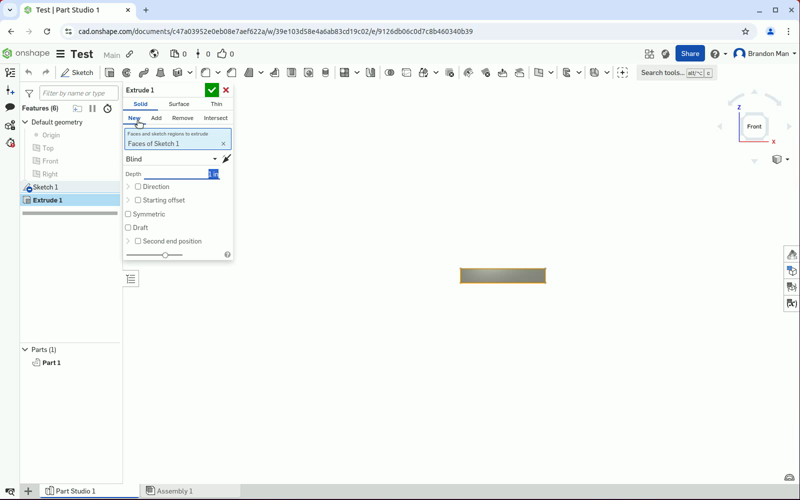
text(13.961)
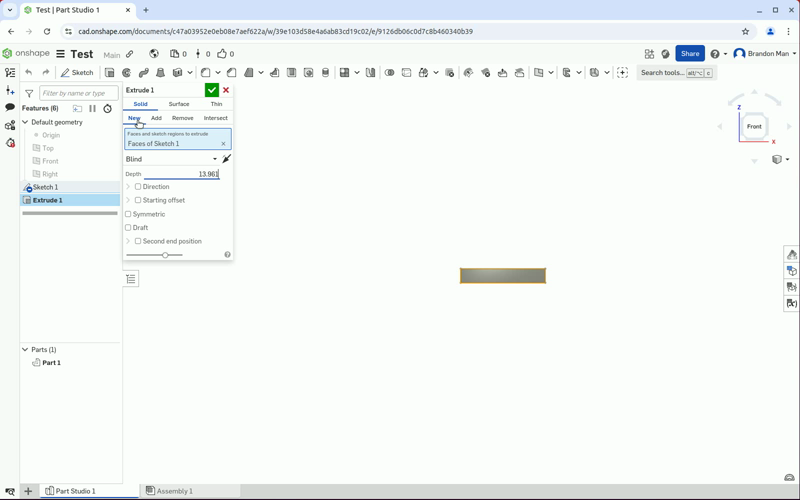
key(enter)
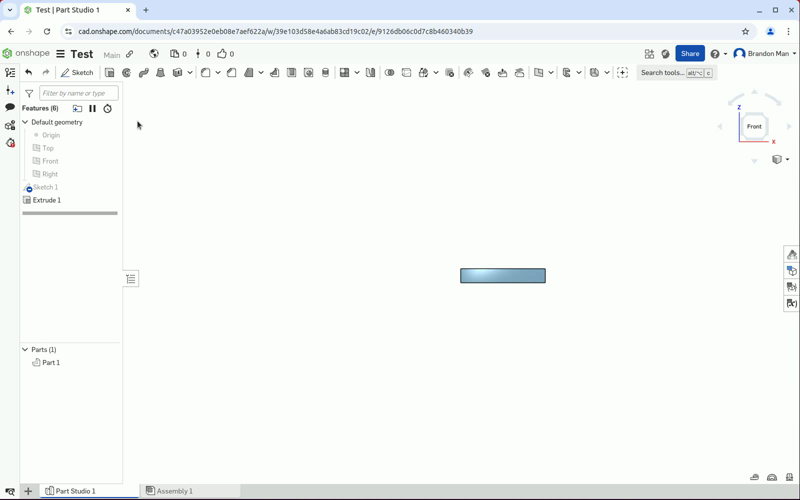
key(shift+h)
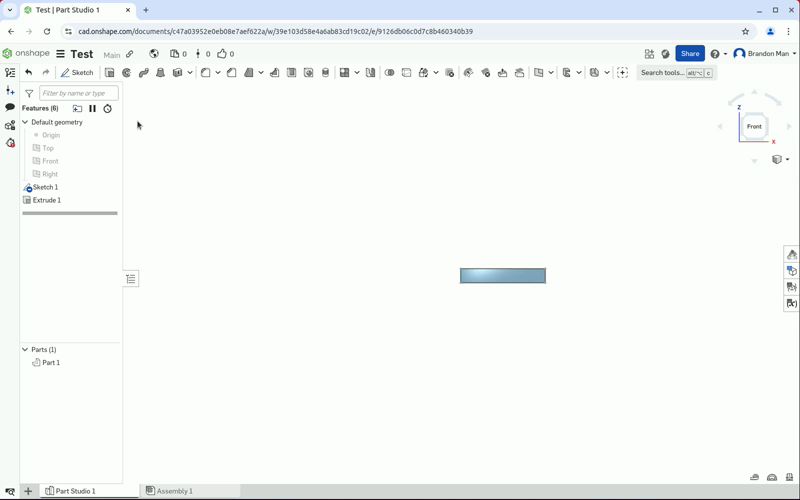
key(shift+h)
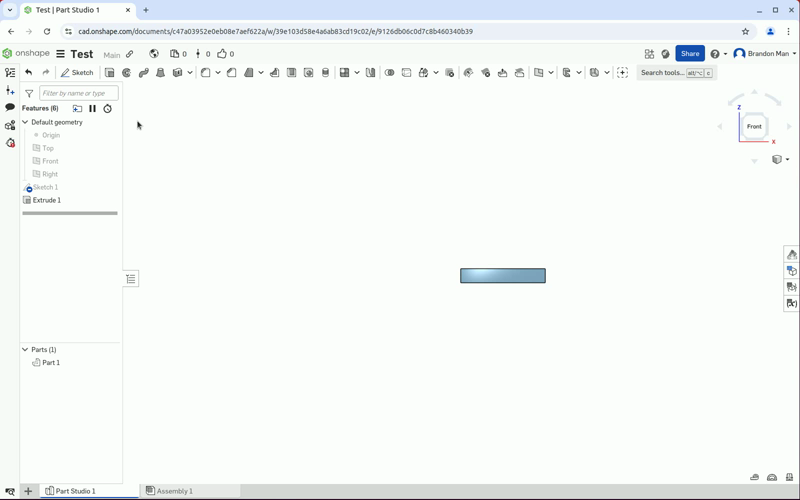
mouse_move(73, 189)
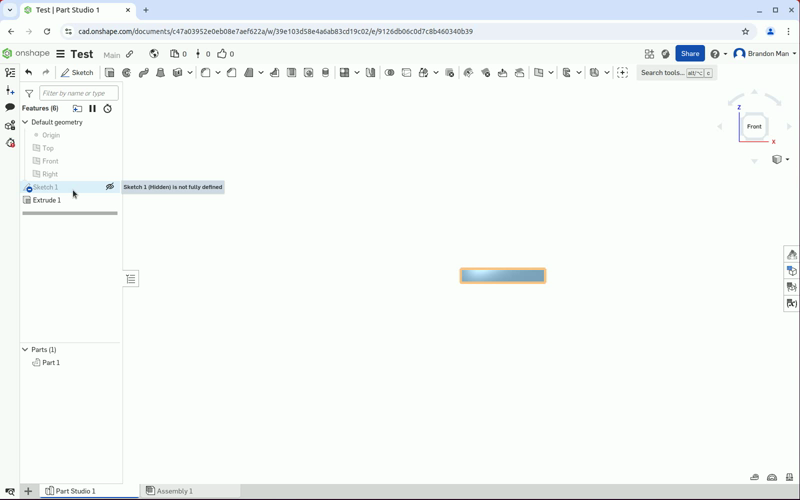
click(73, 189)
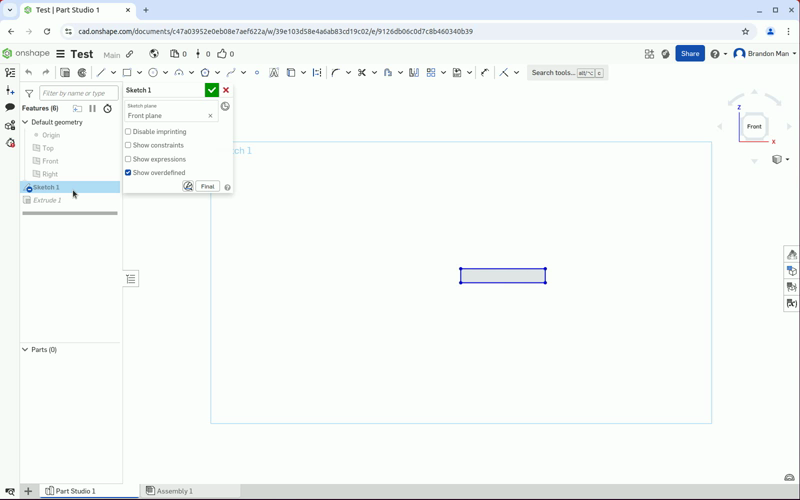
mouse_move(229, 92)
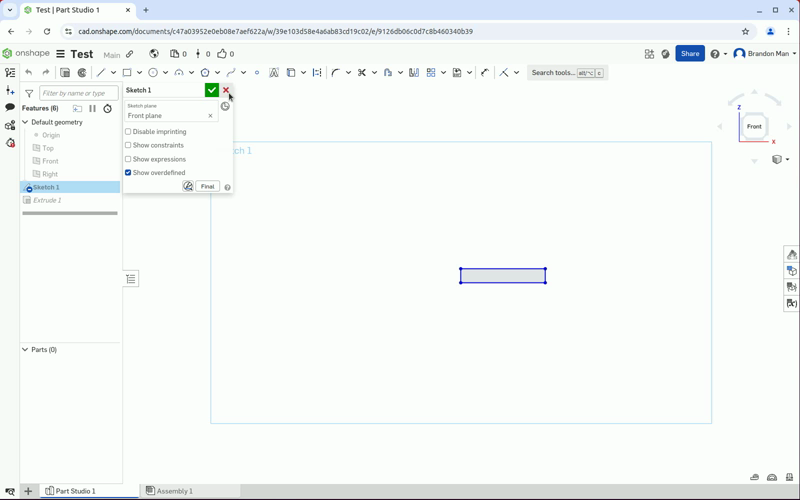
click(229, 92)
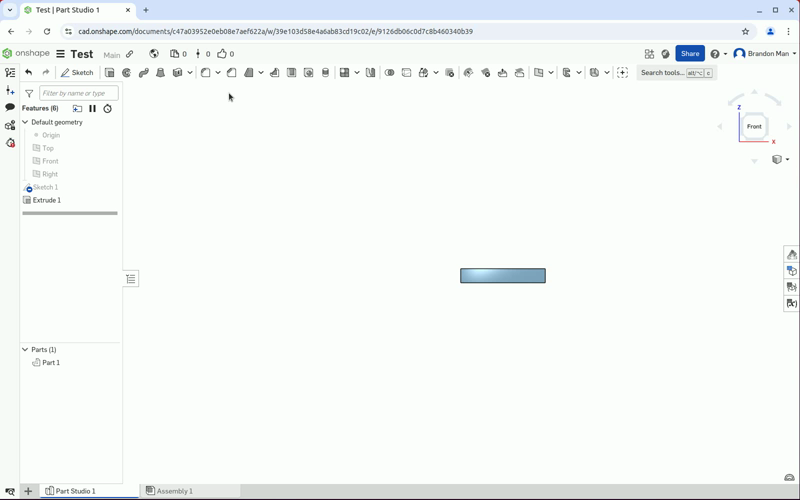
mouse_move(73, 352)
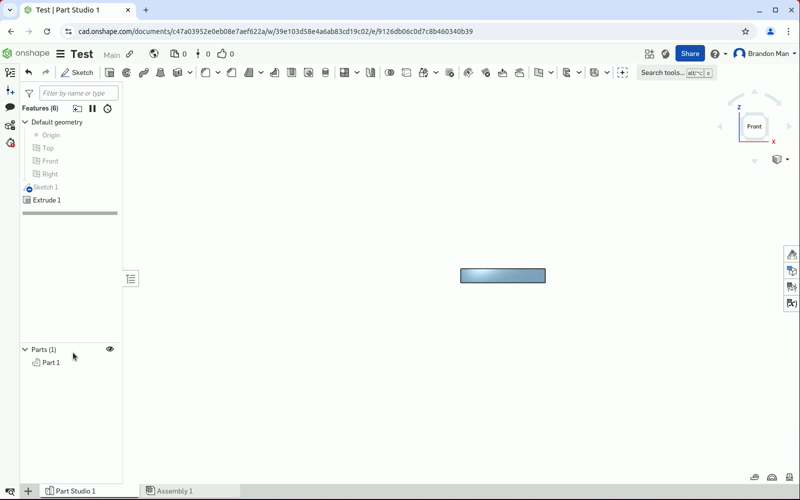
key(y)
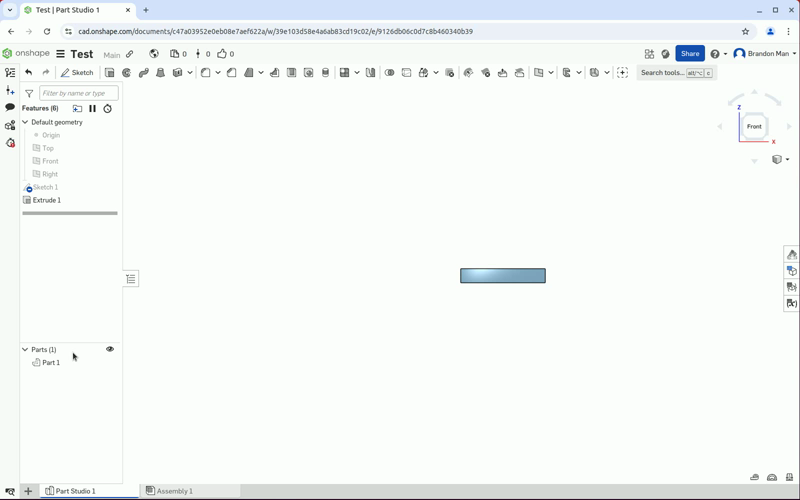
key(shift+p)
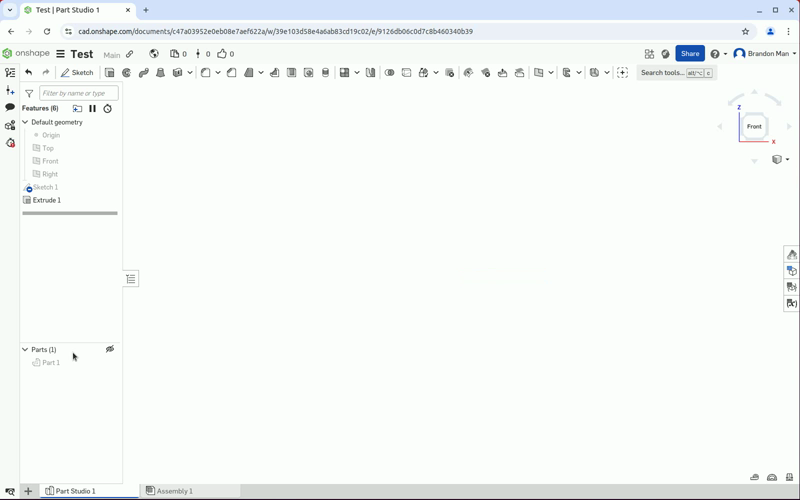
key(space)
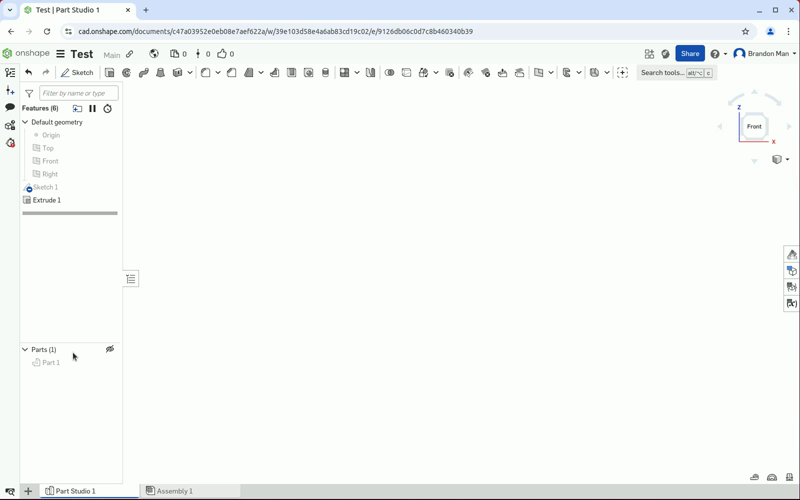
key_down(shift)
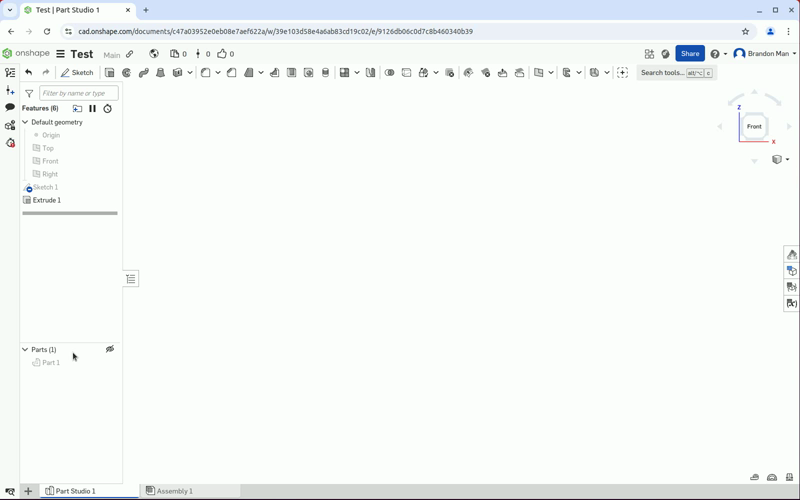
key(down)
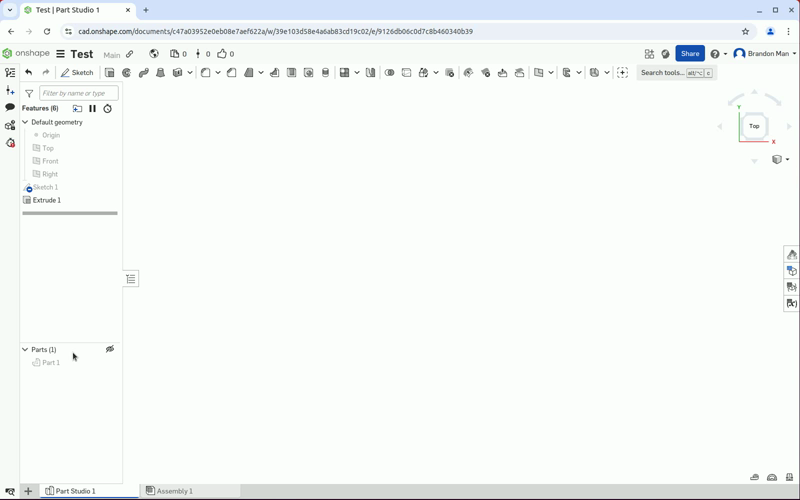
key_up(shift)
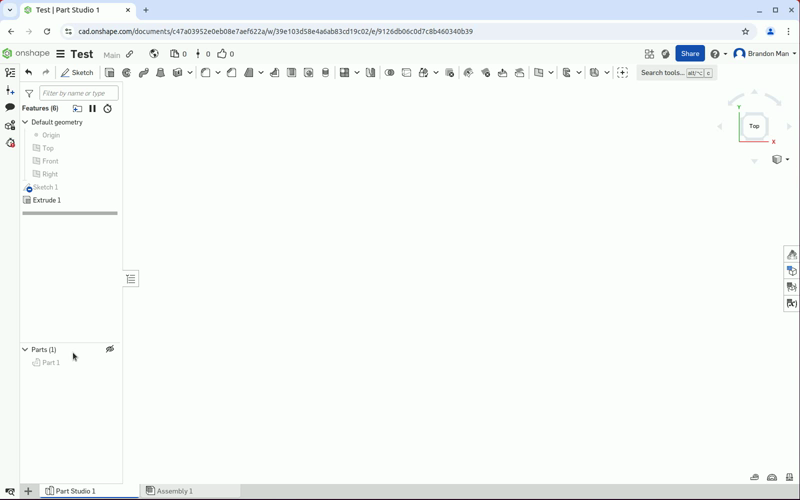
mouse_move(73, 352)
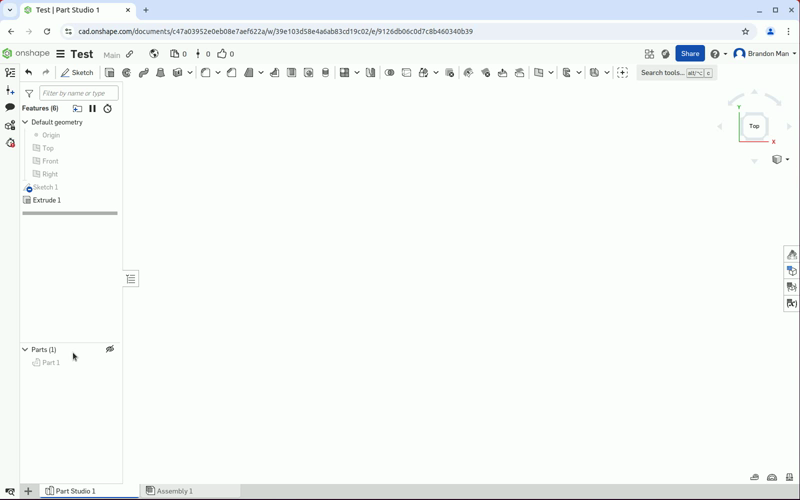
key(shift+y)
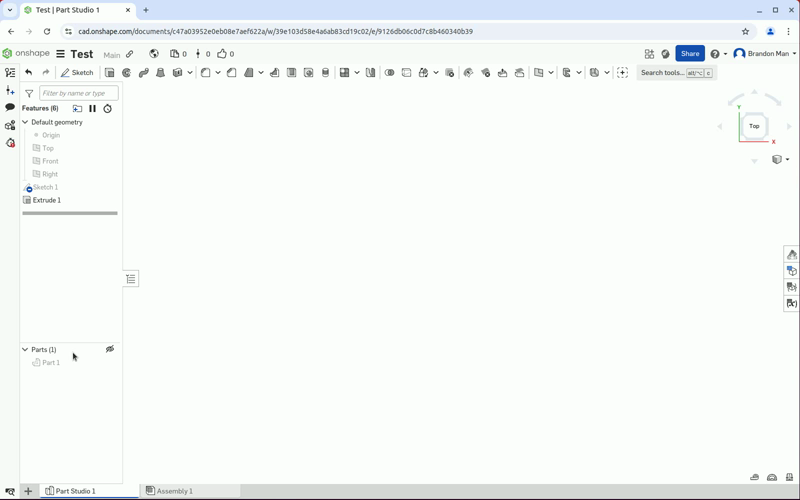
key(shift+s)
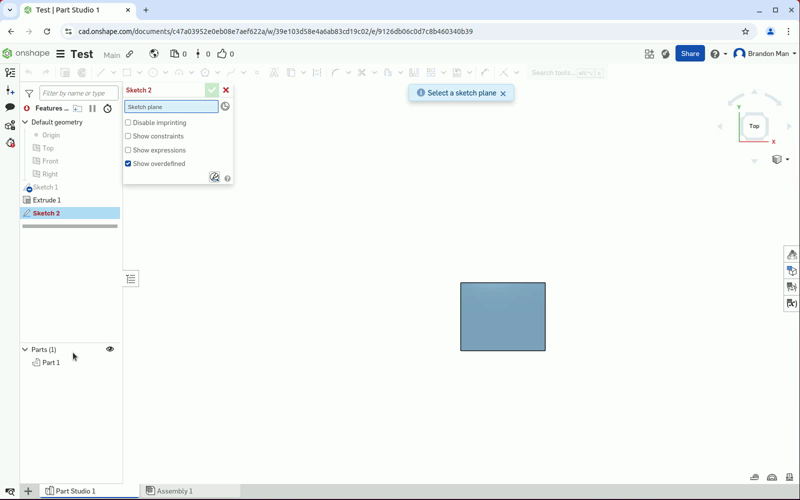
mouse_move(73, 150)
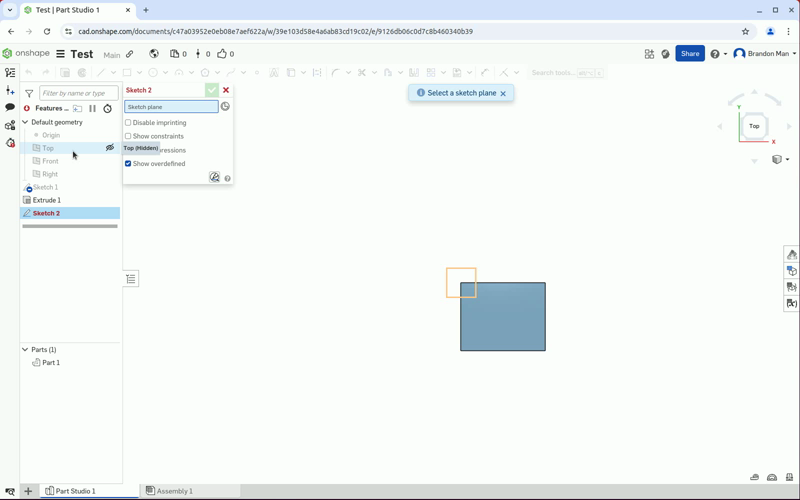
click(73, 150)
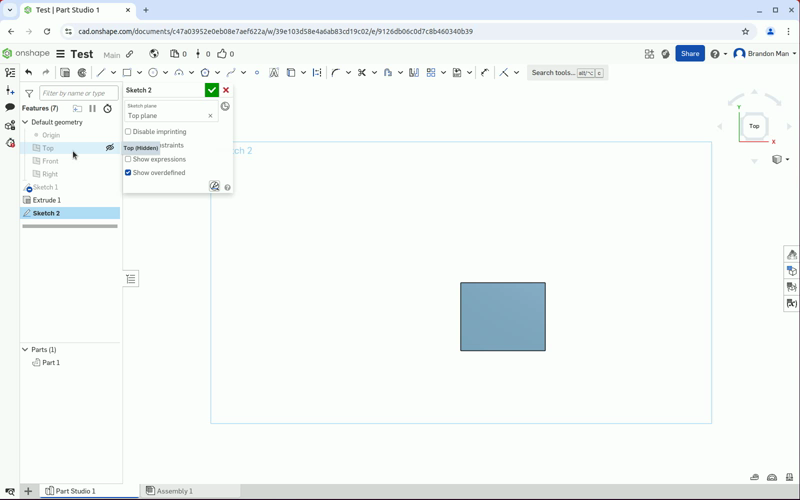
mouse_move(73, 352)
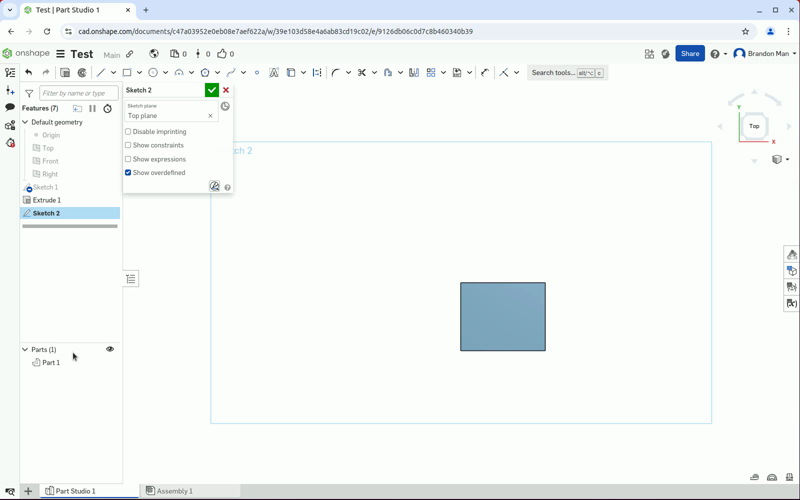
key(y)
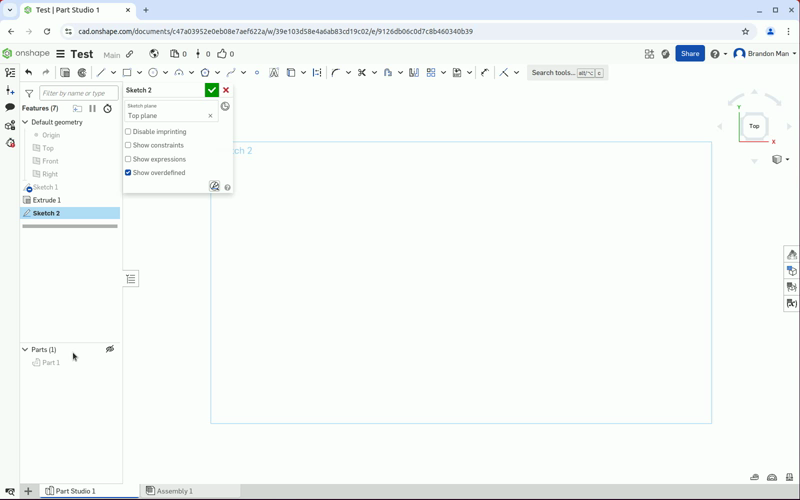
key(c)
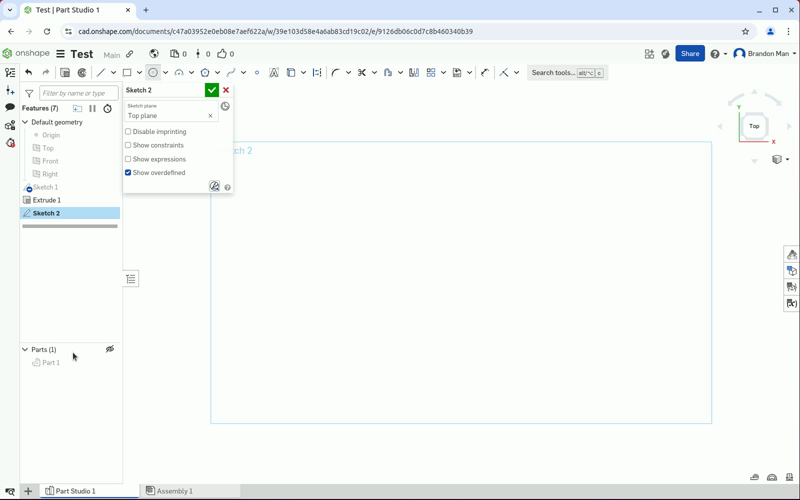
key_down(shift)
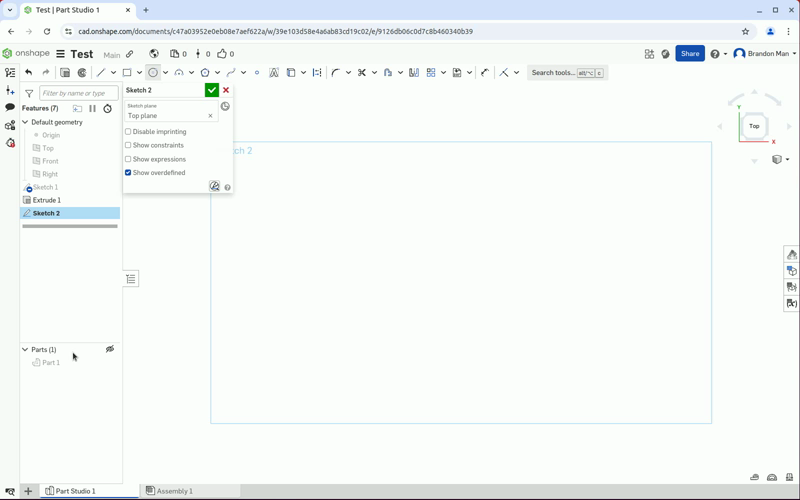
mouse_move(467, 249)
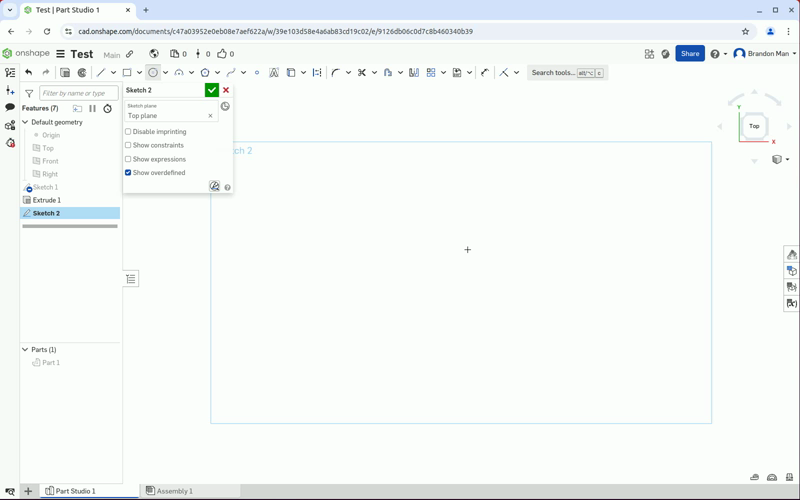
click(467, 249)
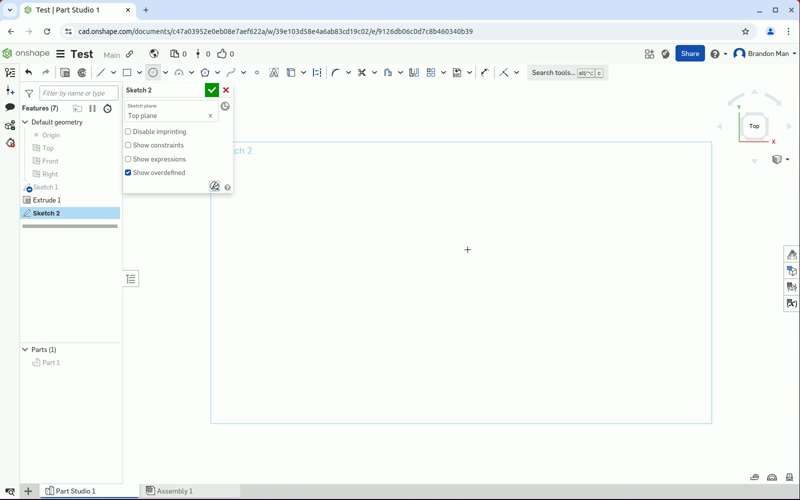
key_up(shift)
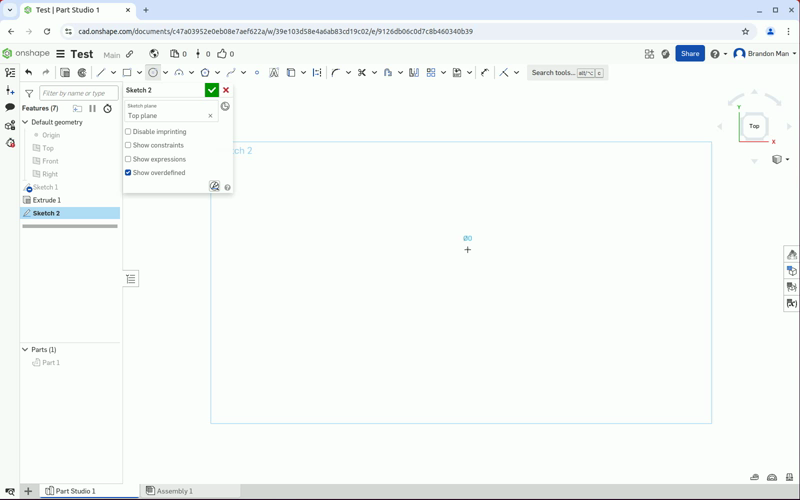
mouse_move(475, 249)
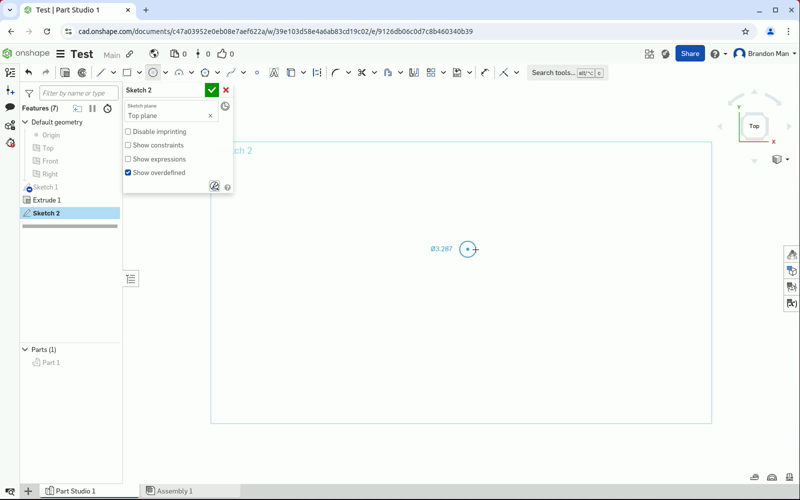
click(475, 249)
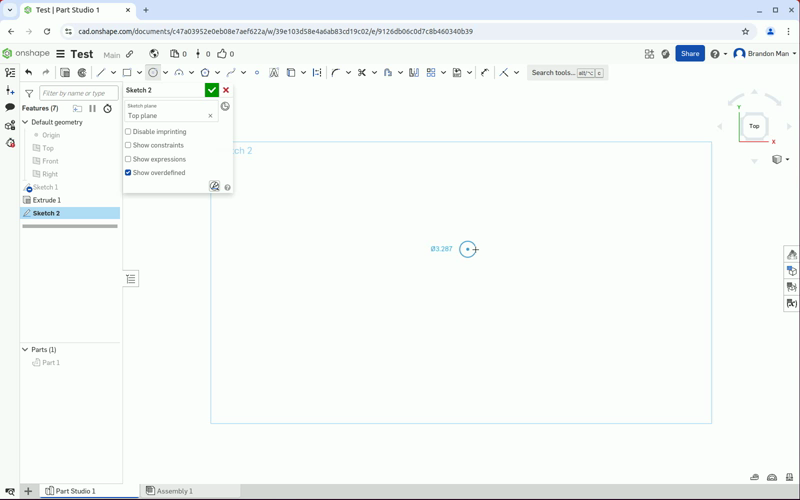
key(esc)
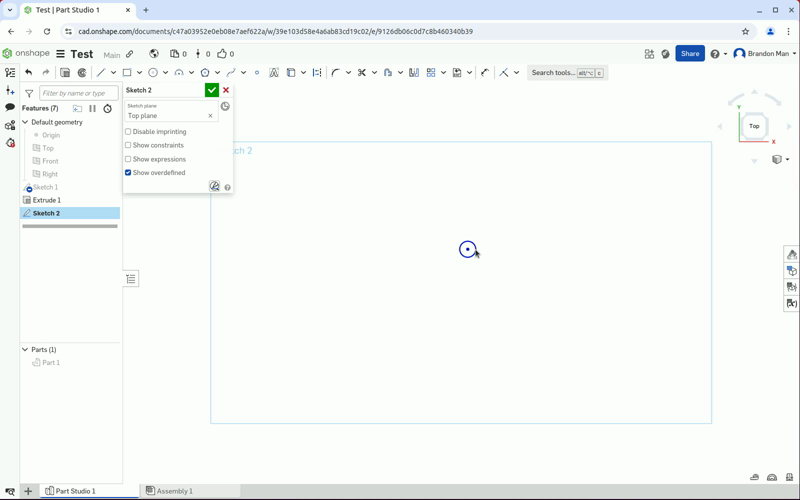
mouse_move(460, 250)
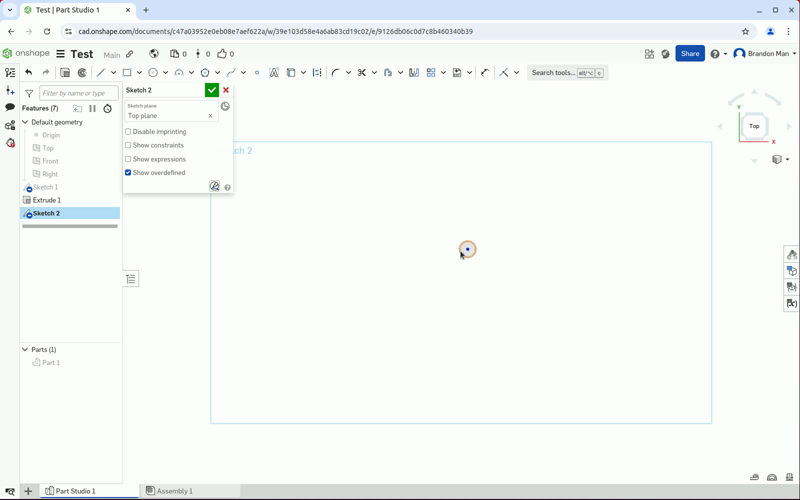
scroll(6)
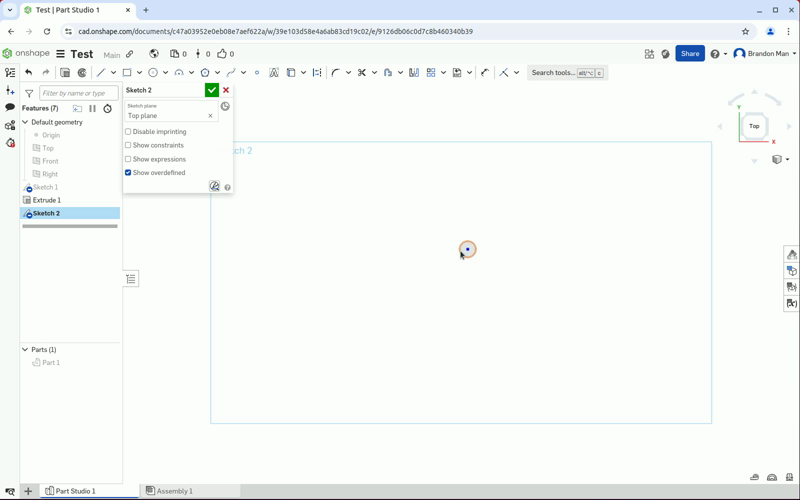
scroll(6)
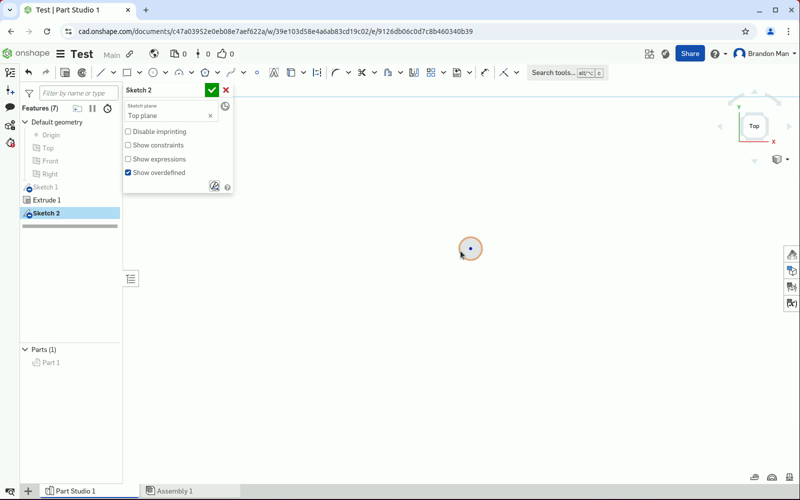
scroll(6)
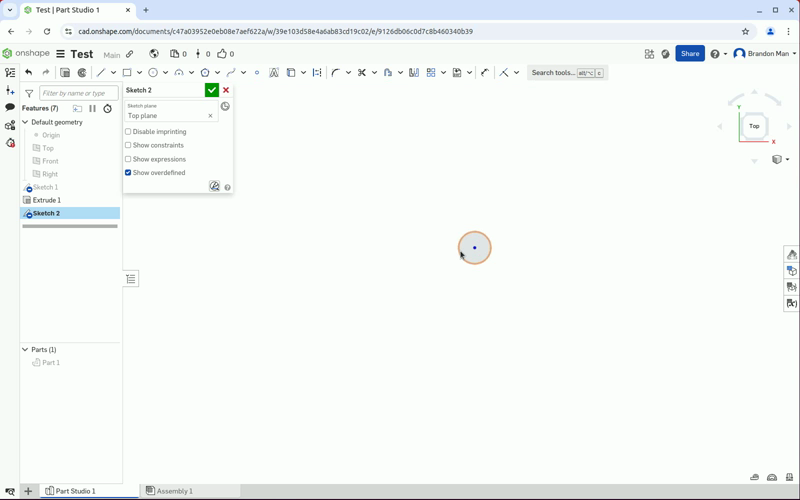
scroll(6)
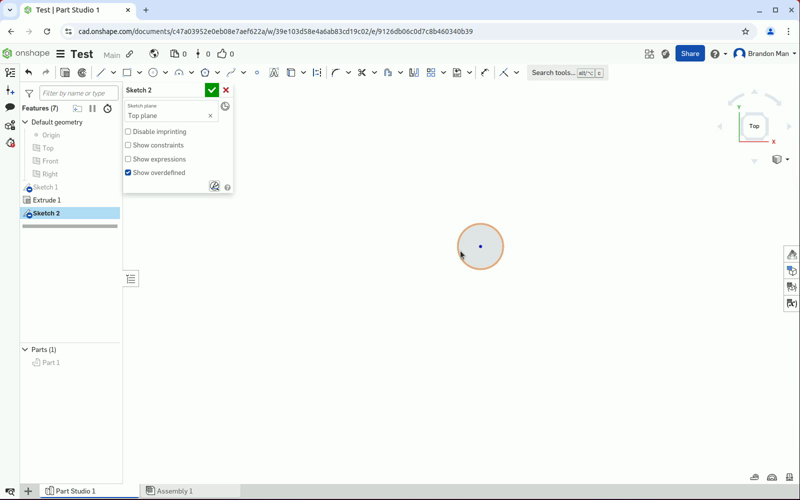
scroll(6)
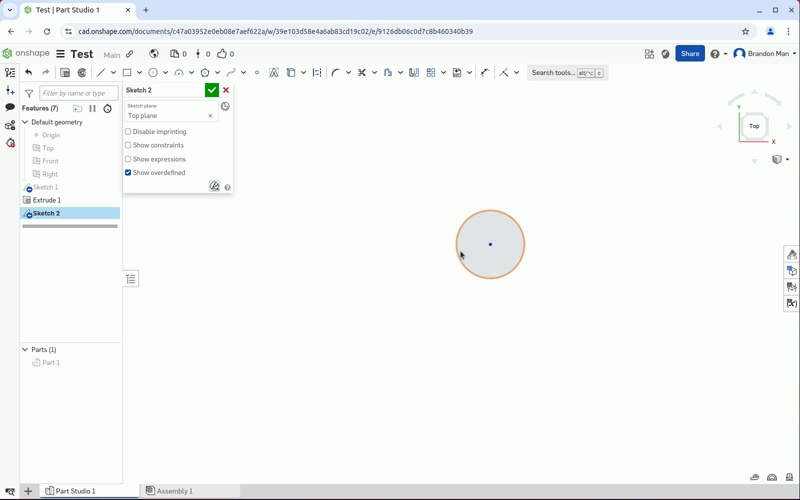
scroll(6)
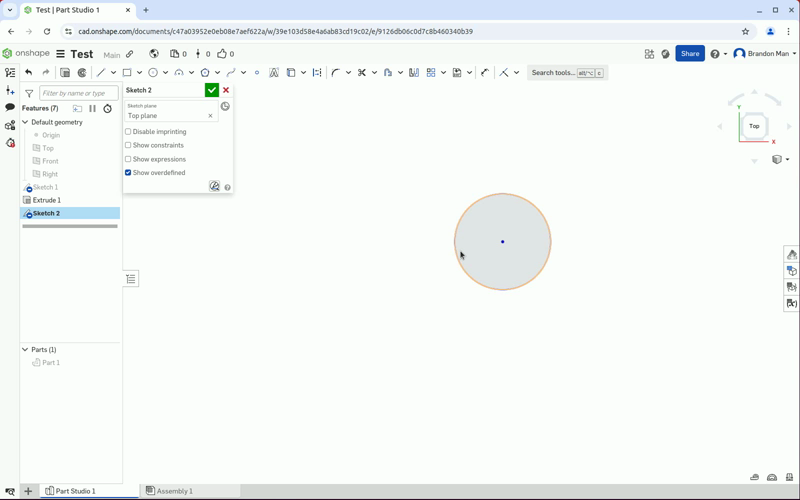
scroll(6)
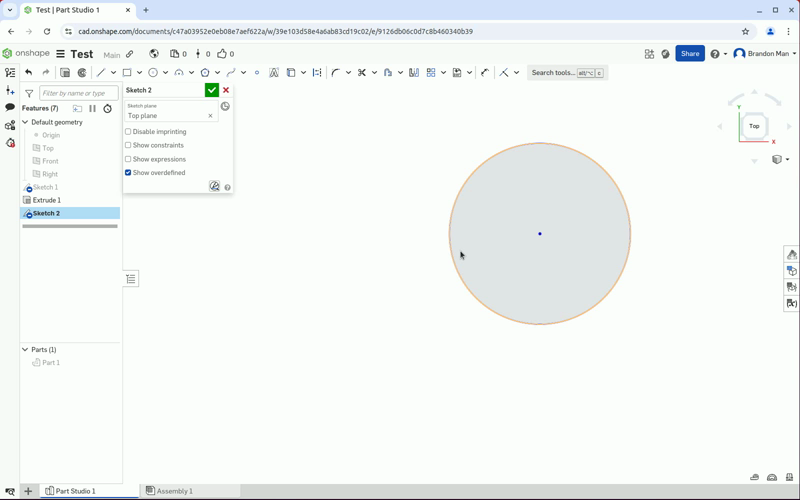
click(460, 250)
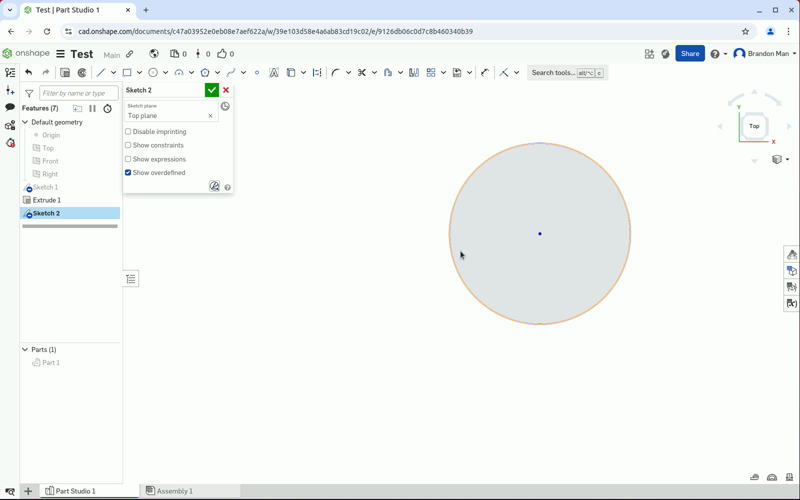
scroll(-6)
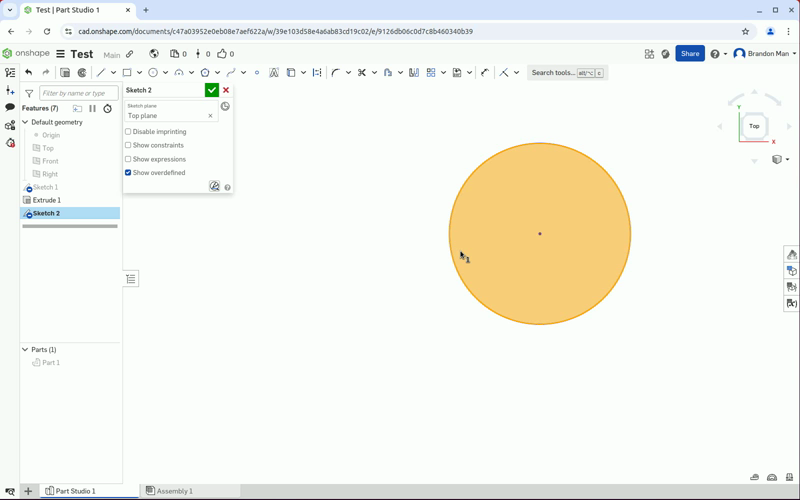
scroll(-6)
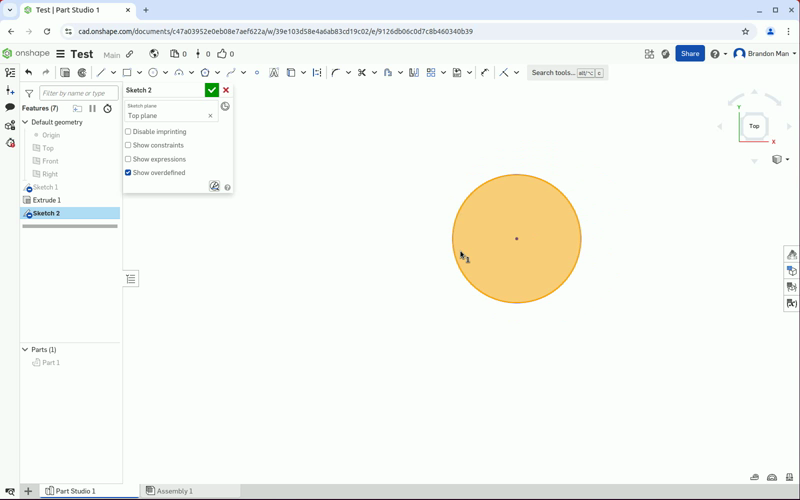
scroll(-6)
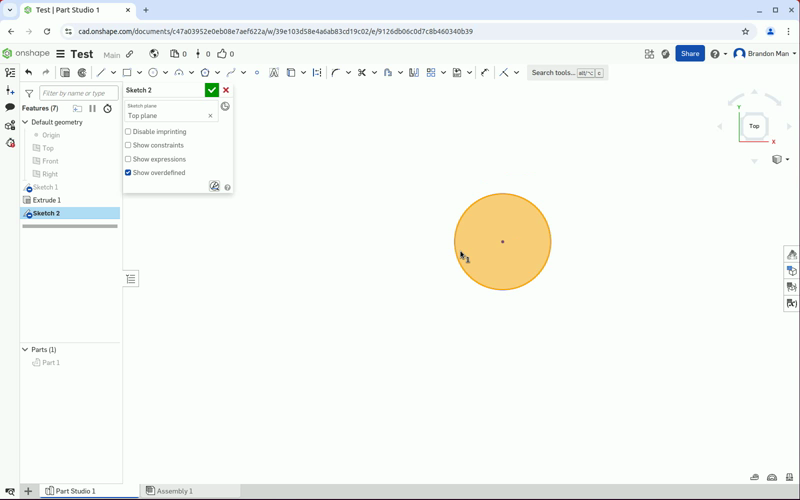
scroll(-6)
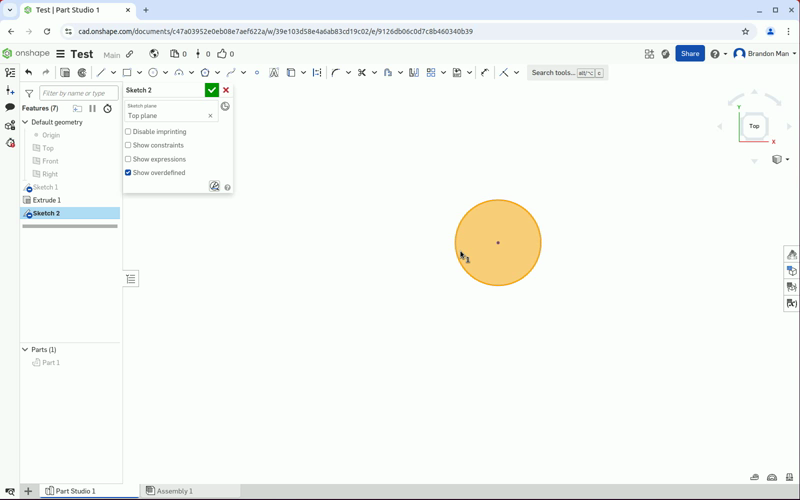
scroll(-6)
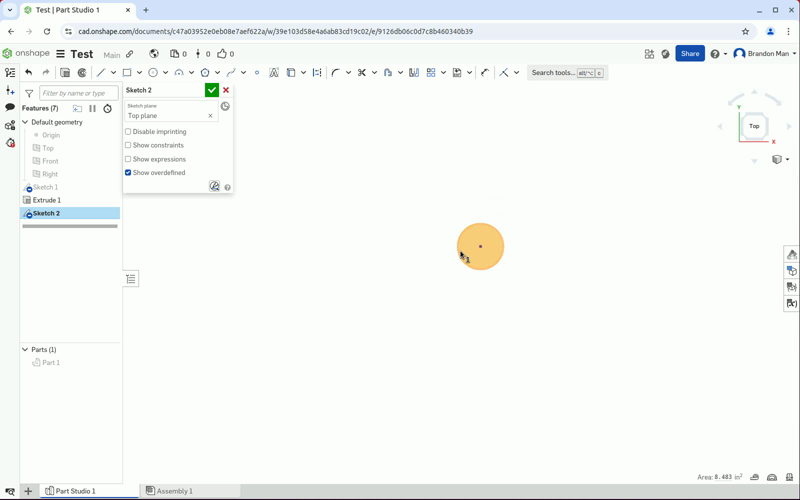
scroll(-6)
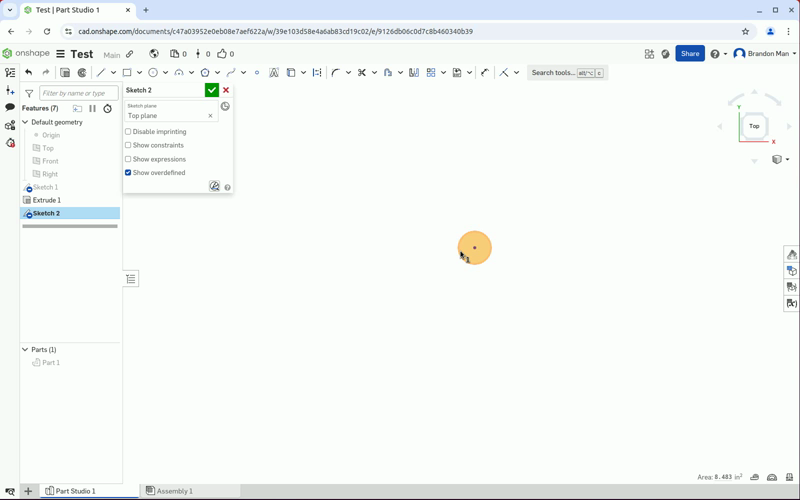
scroll(-6)
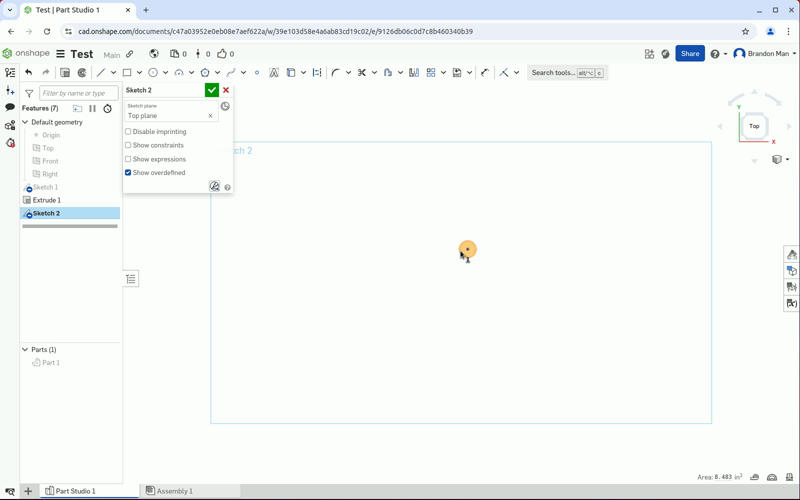
mouse_move(73, 352)
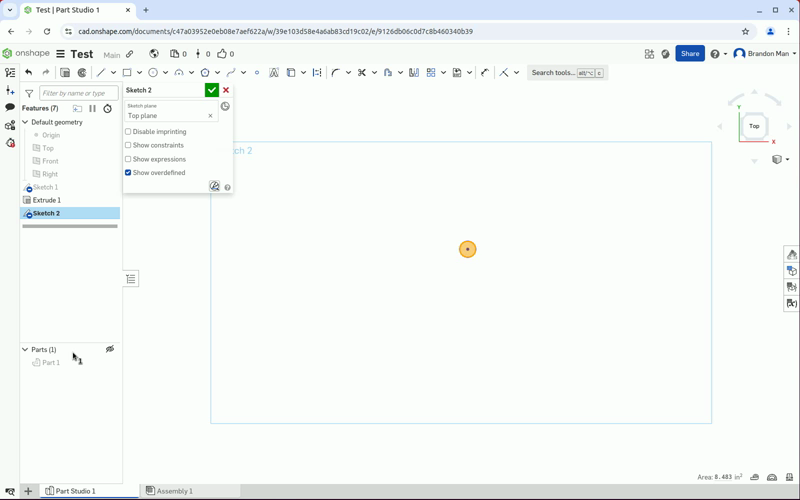
key(shift+y)
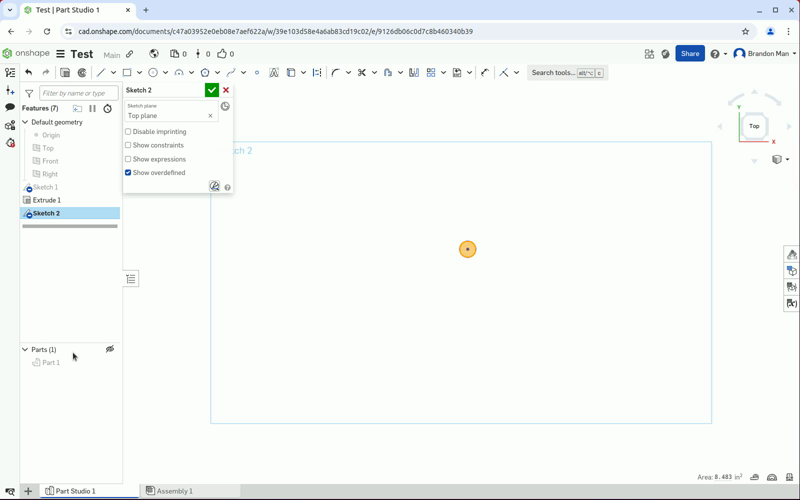
key(shift+e)
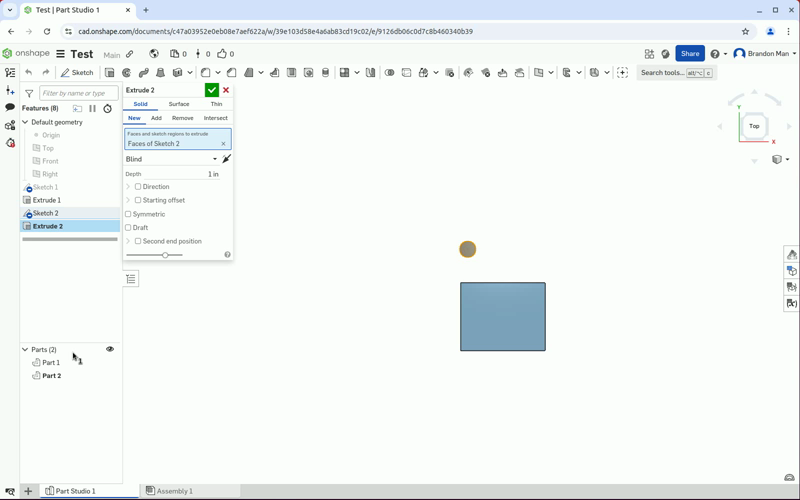
mouse_move(143, 106)
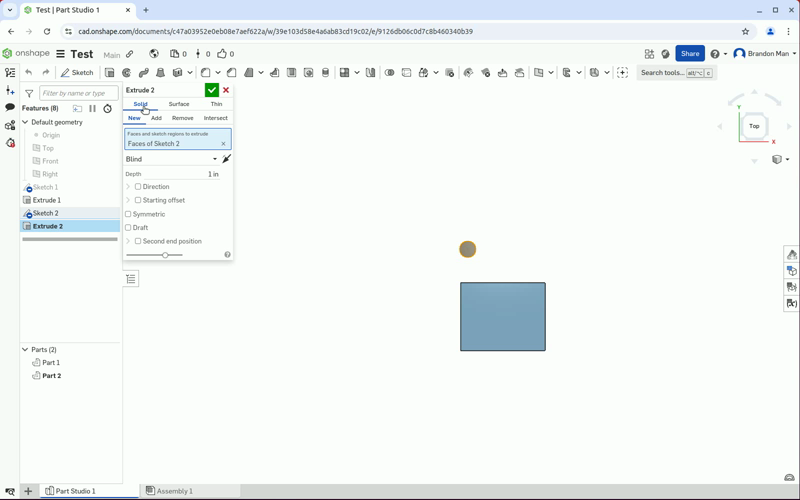
click(143, 106)
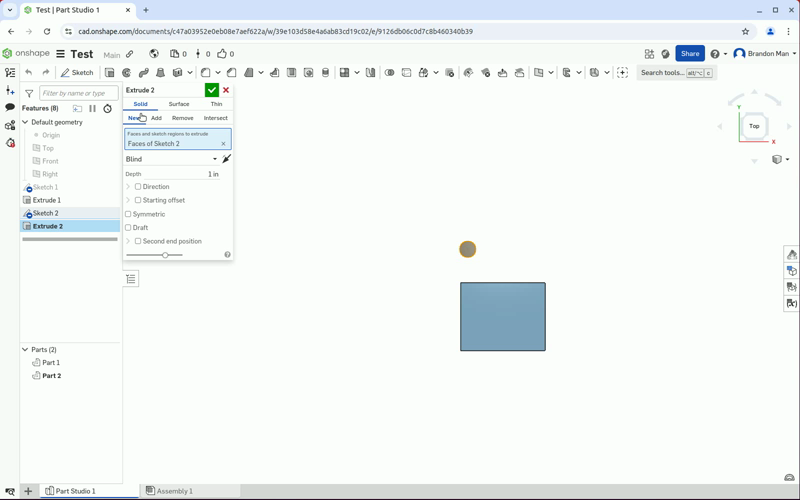
mouse_move(137, 120)
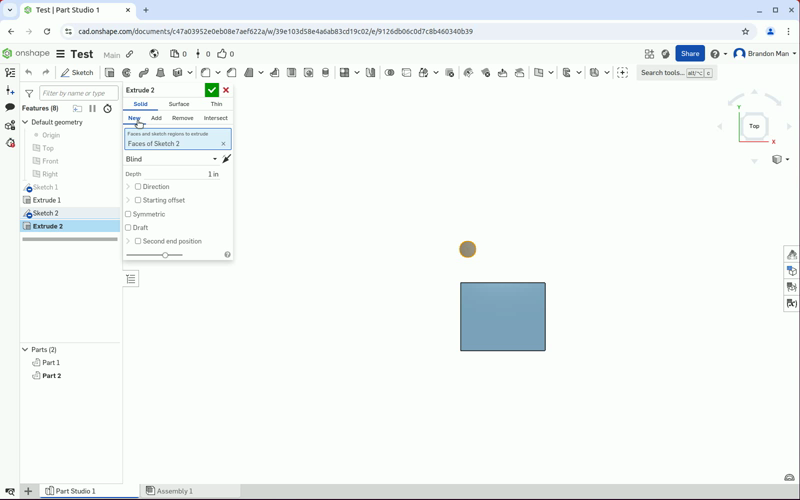
click(137, 120)
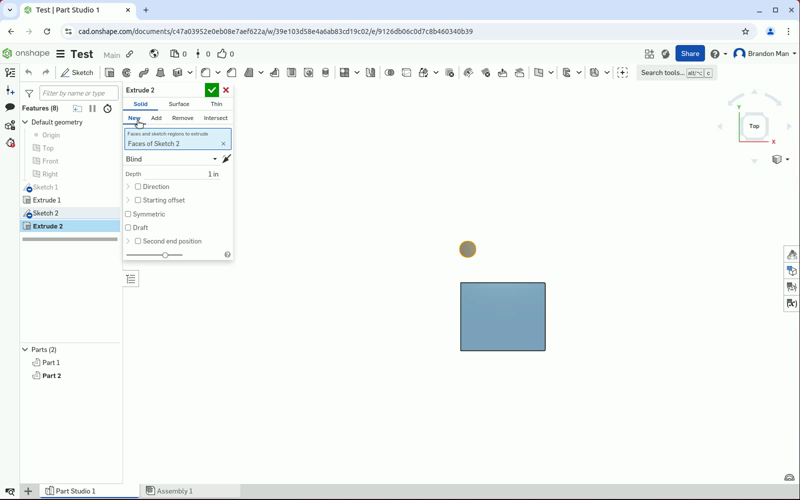
key(tab, 4)
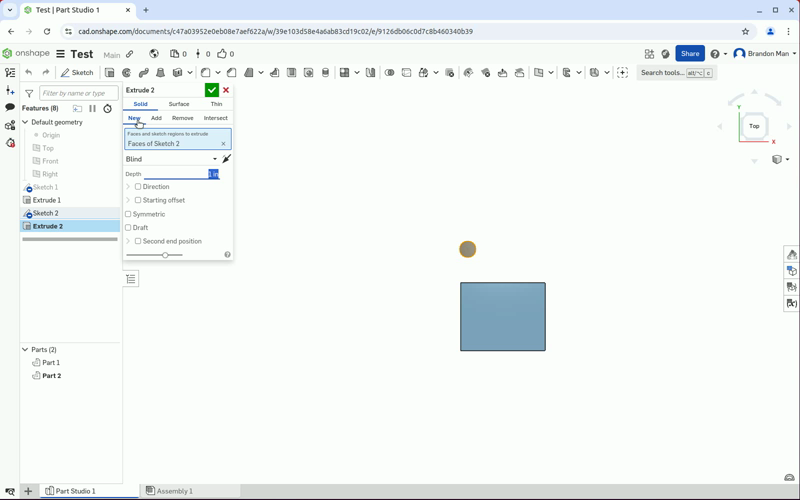
text(23.108)
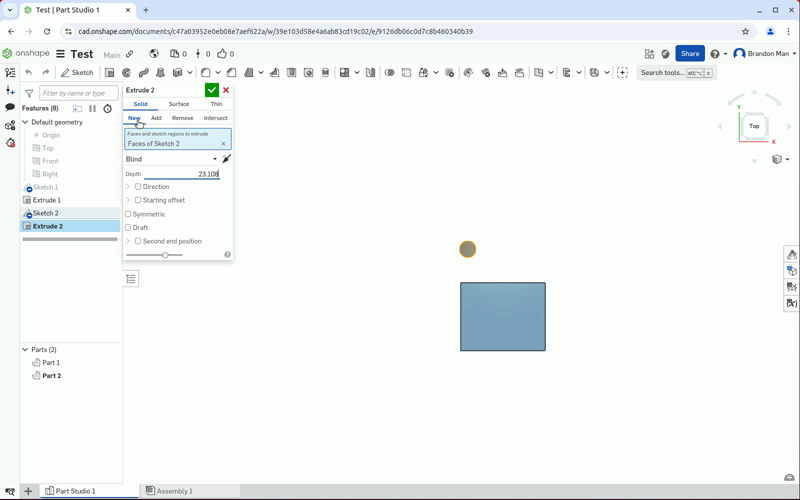
key(tab, 3)
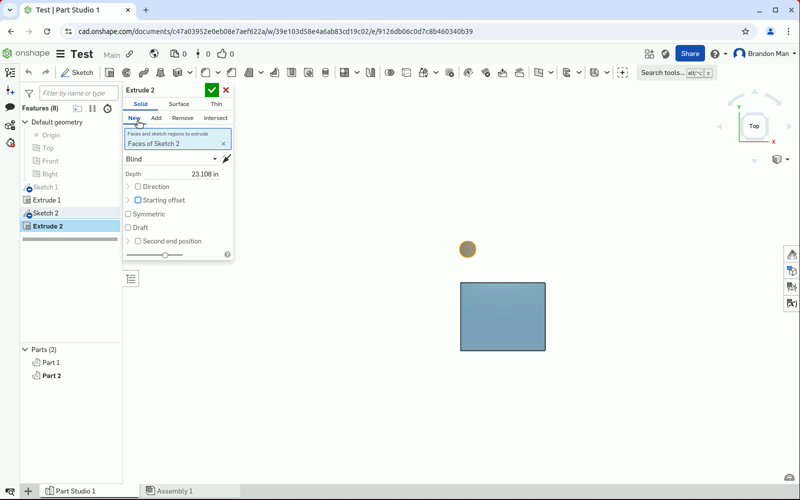
key(tab, 2)
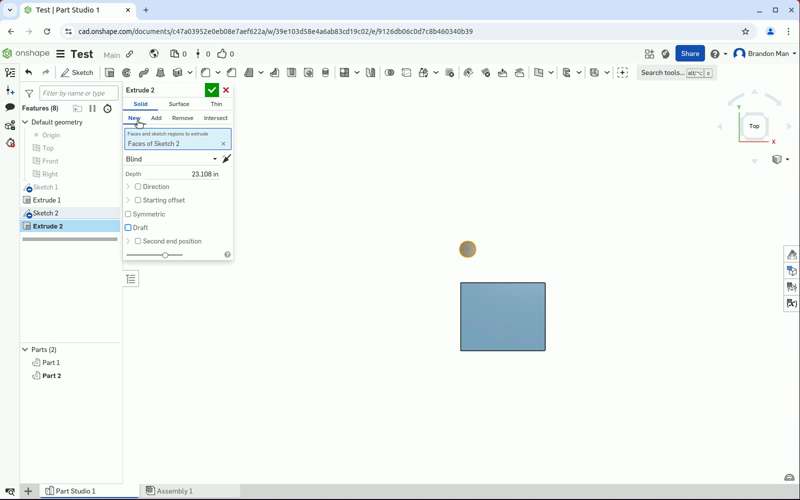
key(space)
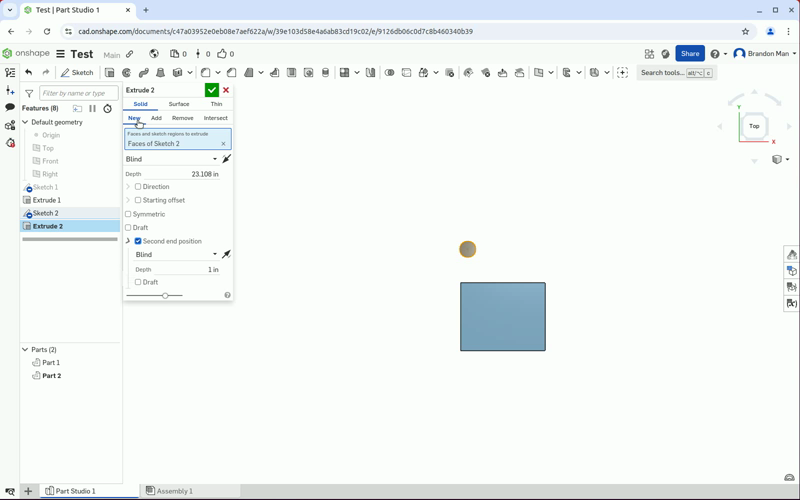
key(tab, 3)
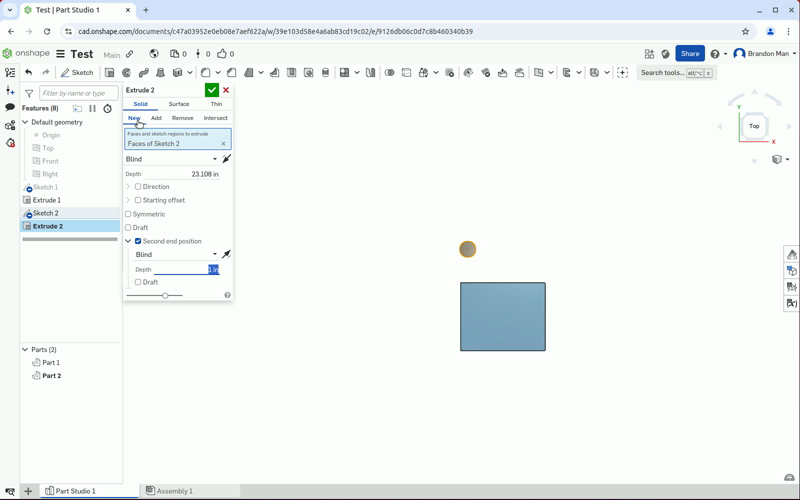
text(1.204)
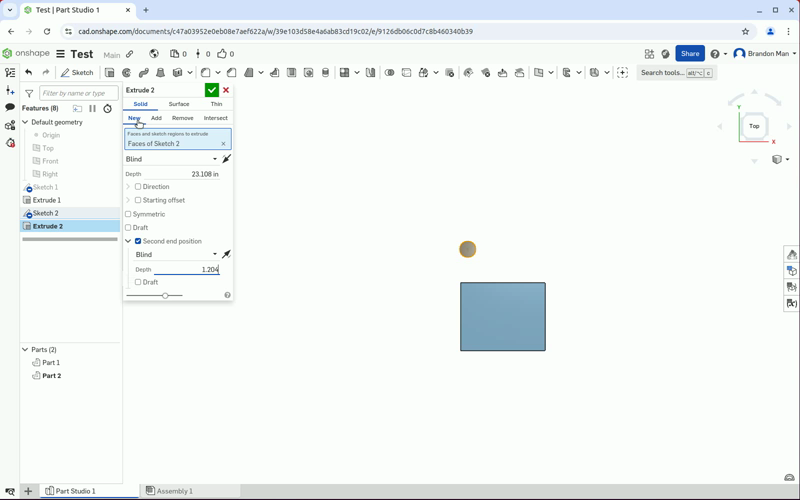
key(enter)
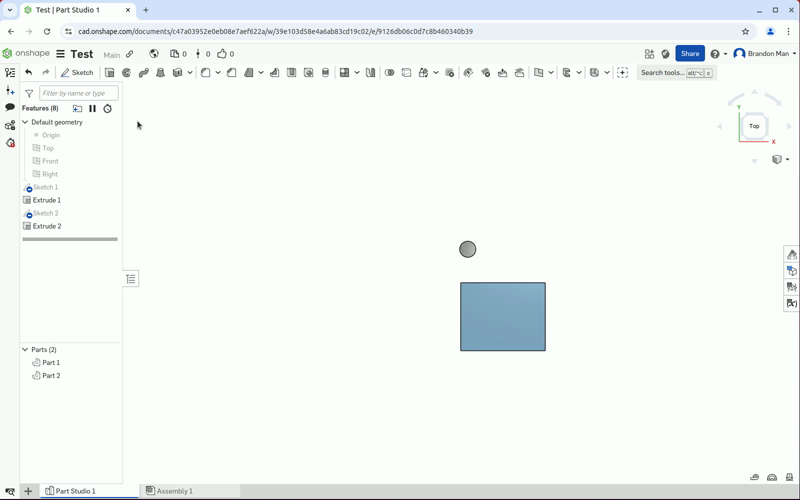
key(shift+h)
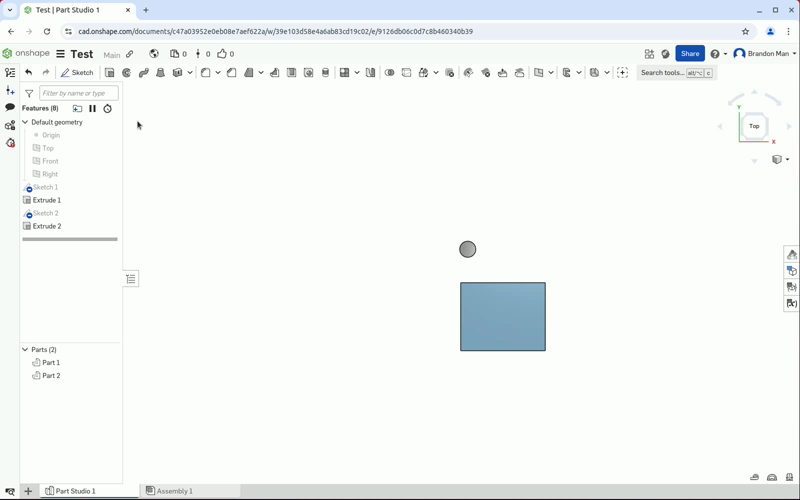
key(shift+h)
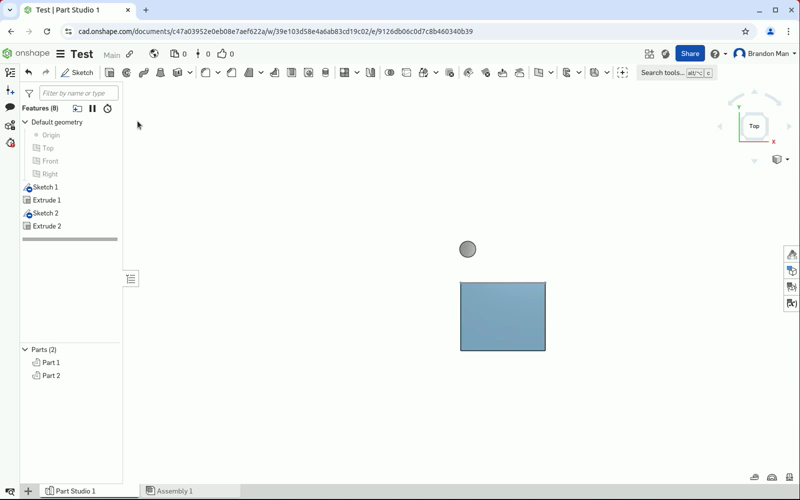
key(shift+7)
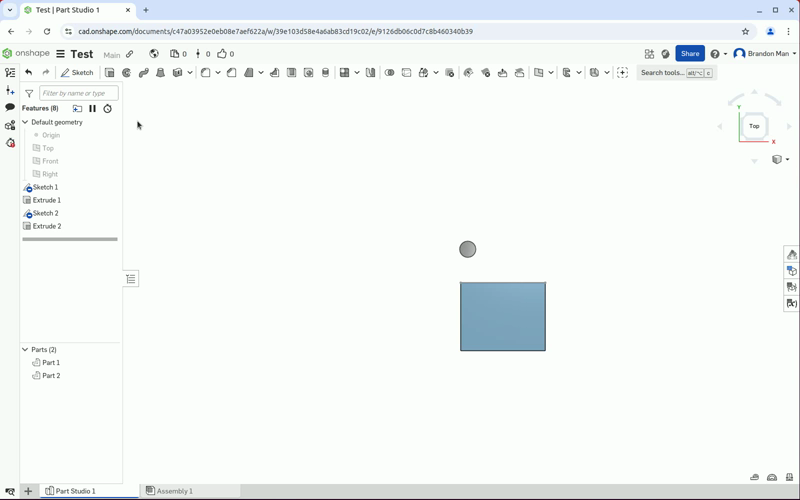
key(up, 3)
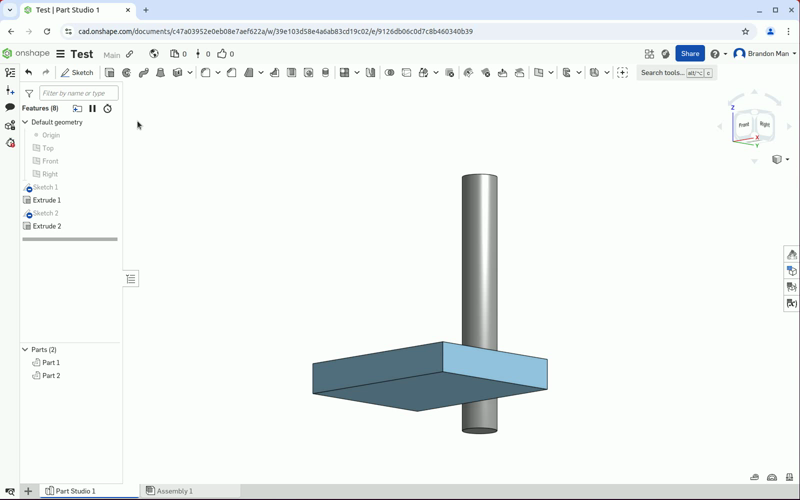
key(left, 3)
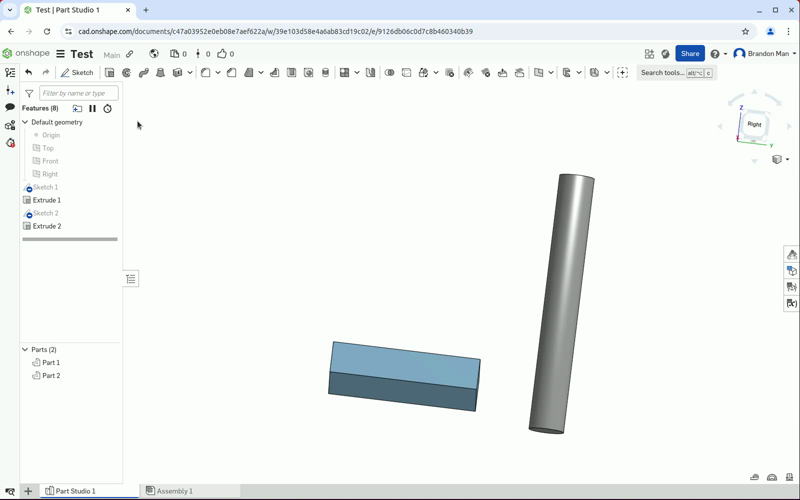
key(right, 3)
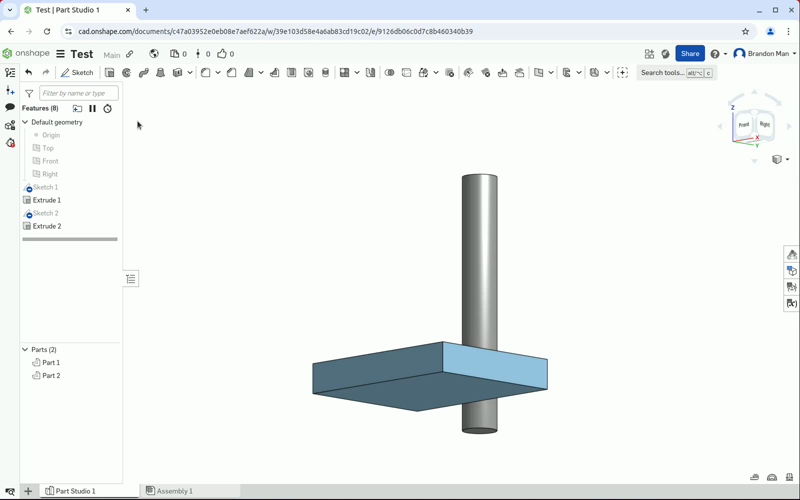
key(down, 3)
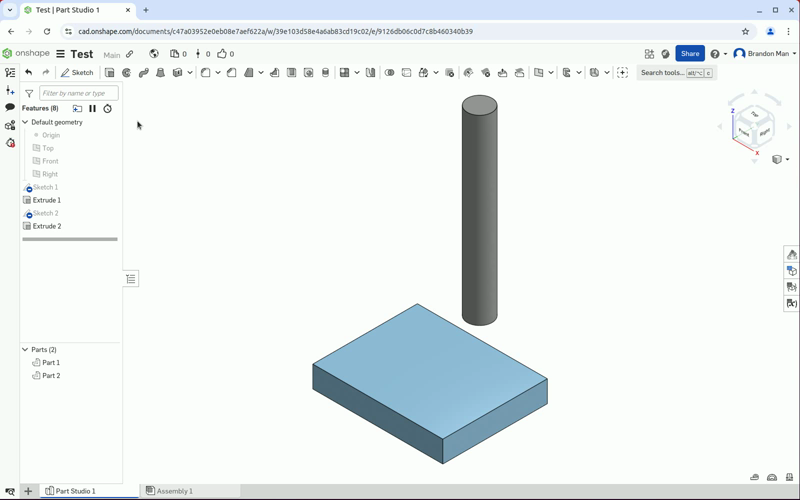
mouse_move(73, 189)
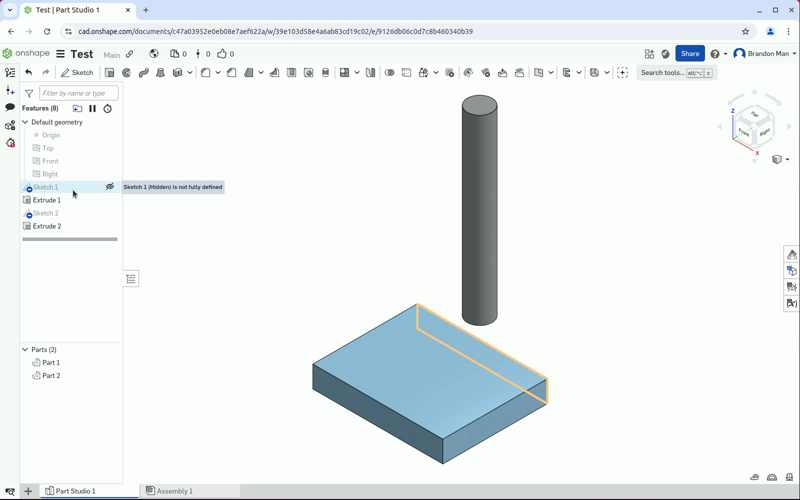
click(73, 189)